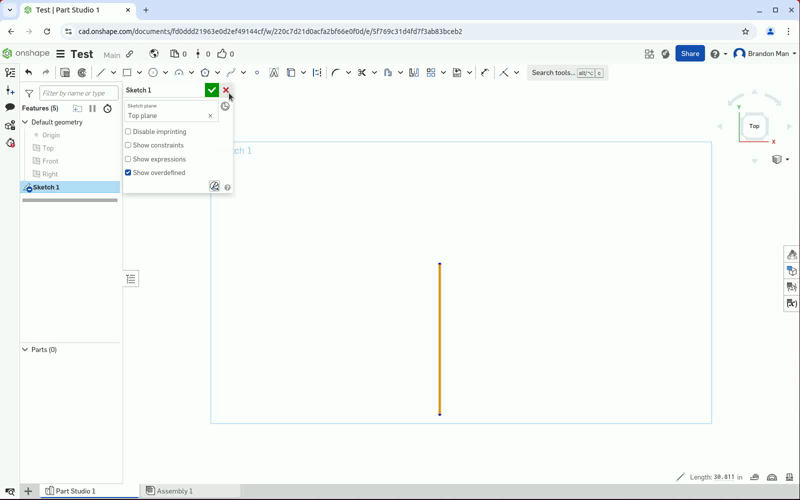
key(shift+h)
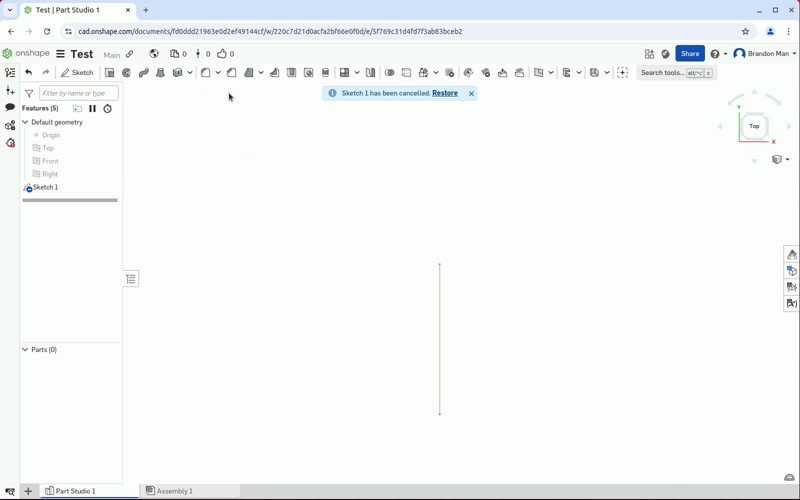
key(shift+s)
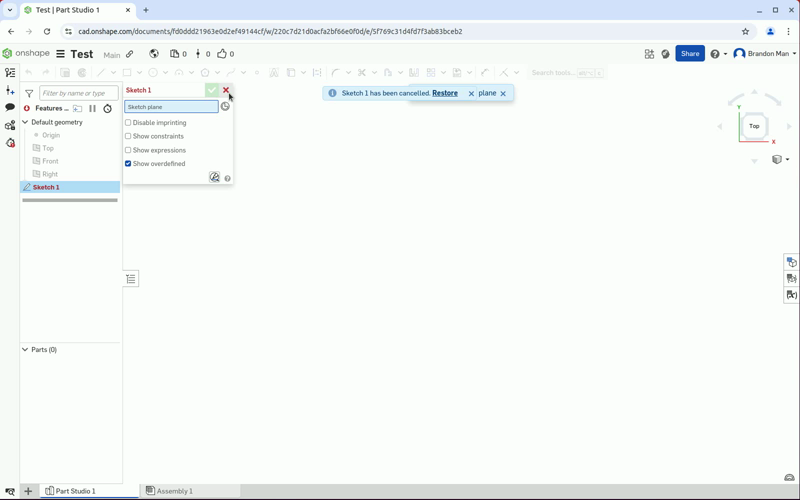
mouse_move(73, 150)
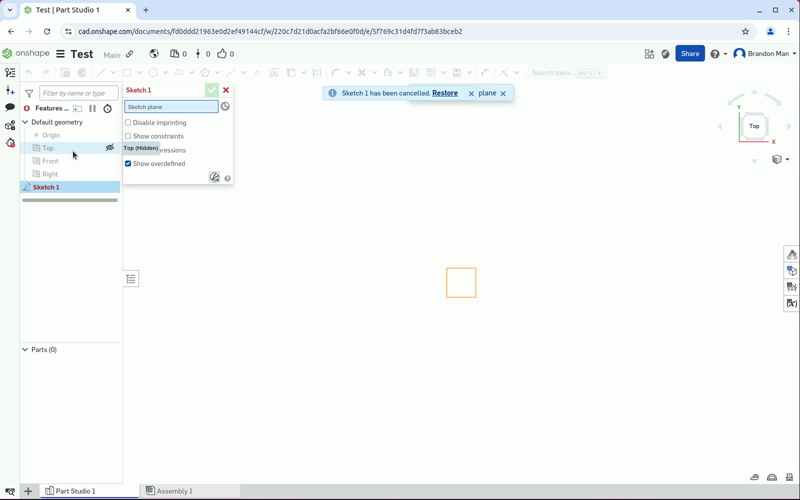
click(73, 150)
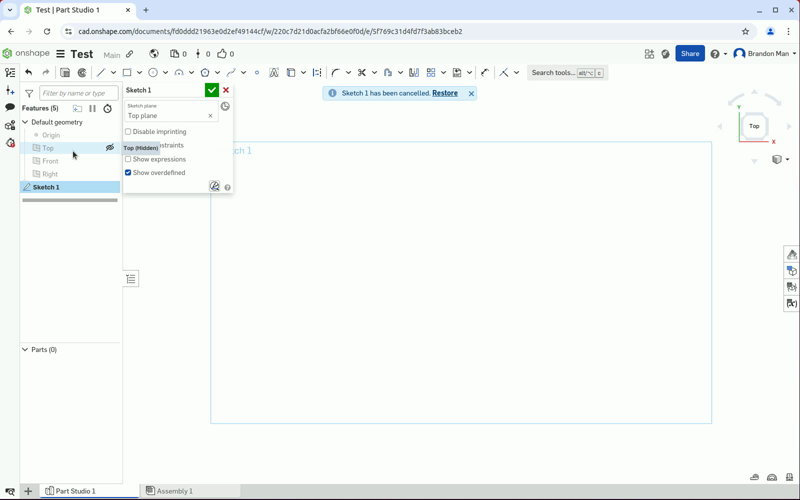
mouse_move(73, 352)
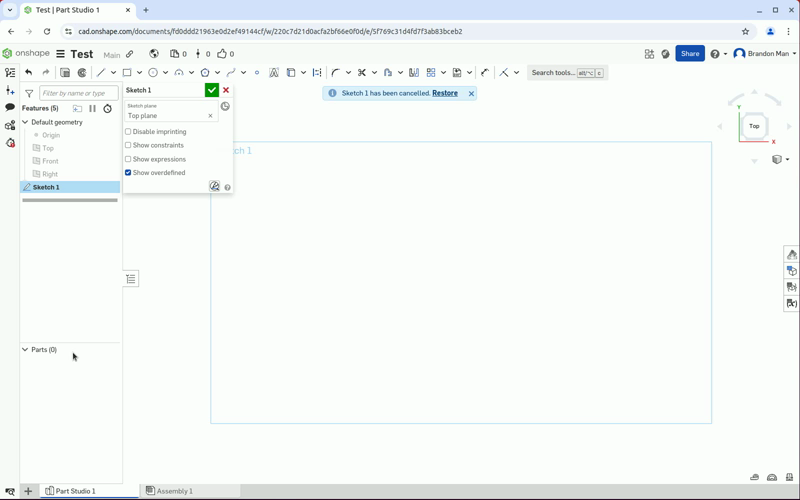
key(y)
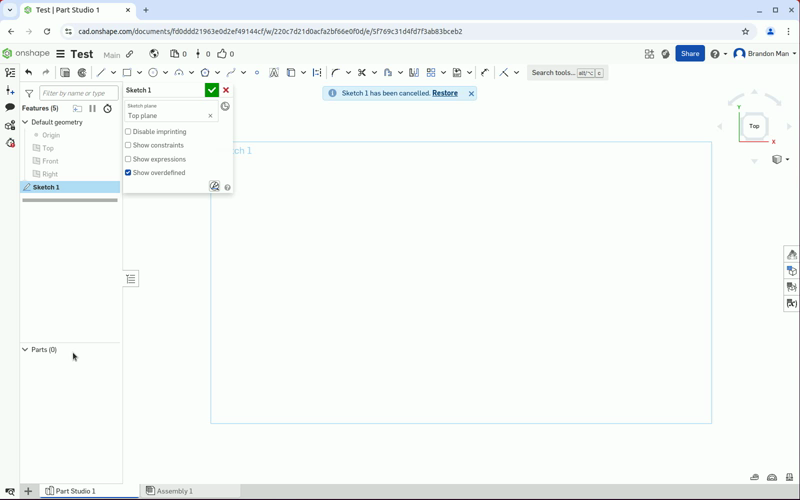
key(l)
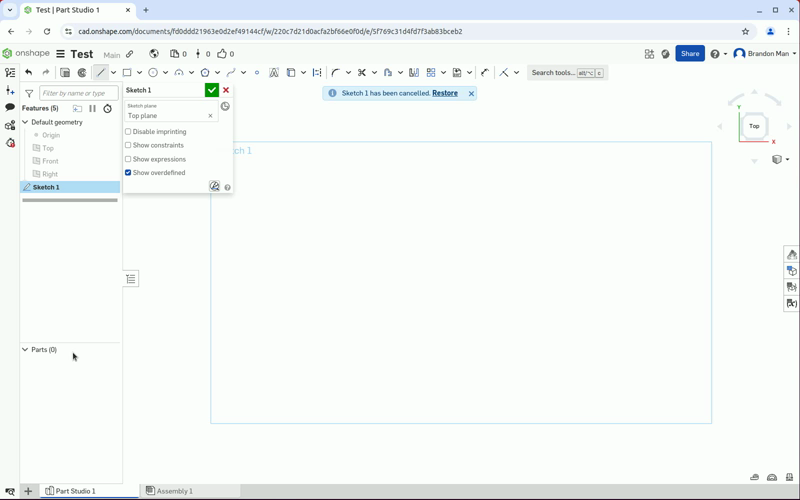
key_down(shift)
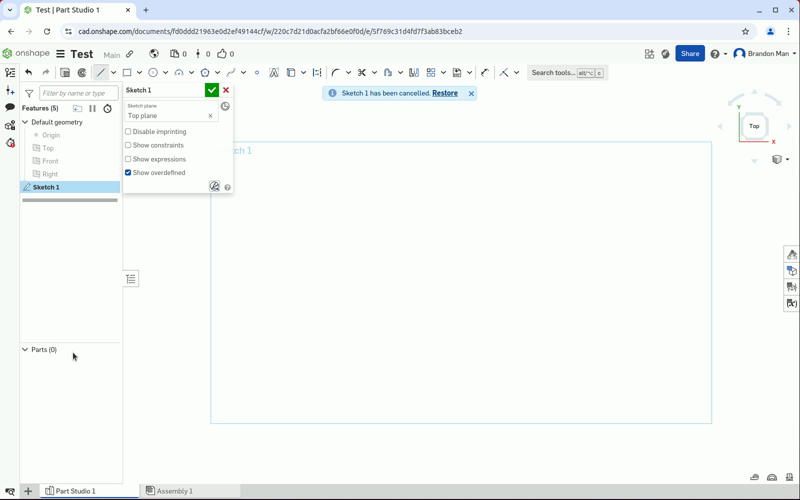
mouse_move(380, 348)
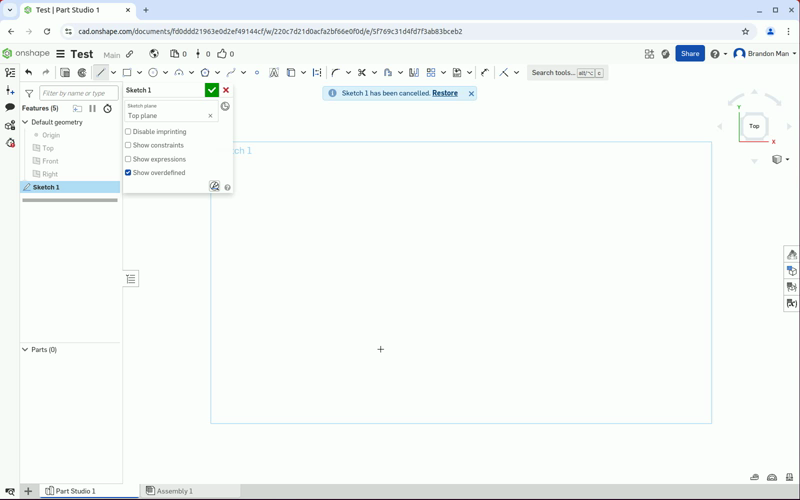
click(380, 348)
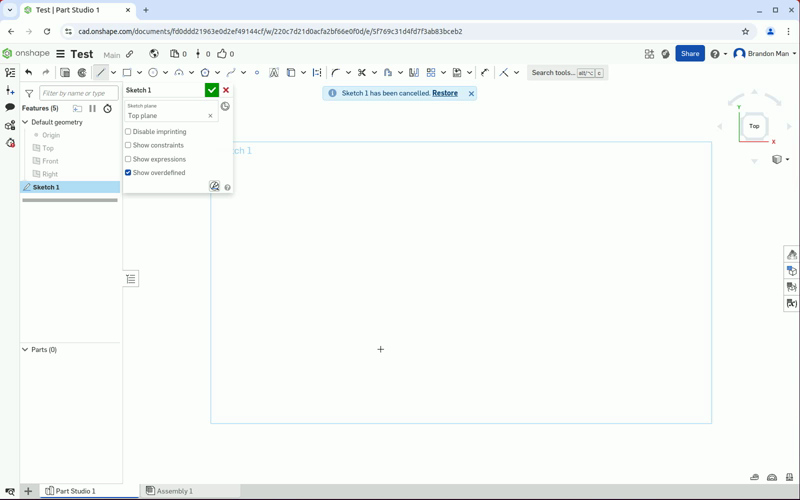
key_up(shift)
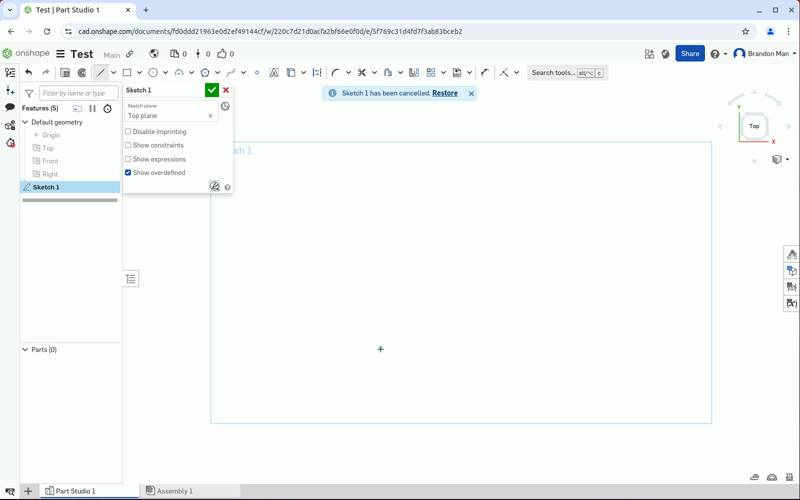
key_down(shift)
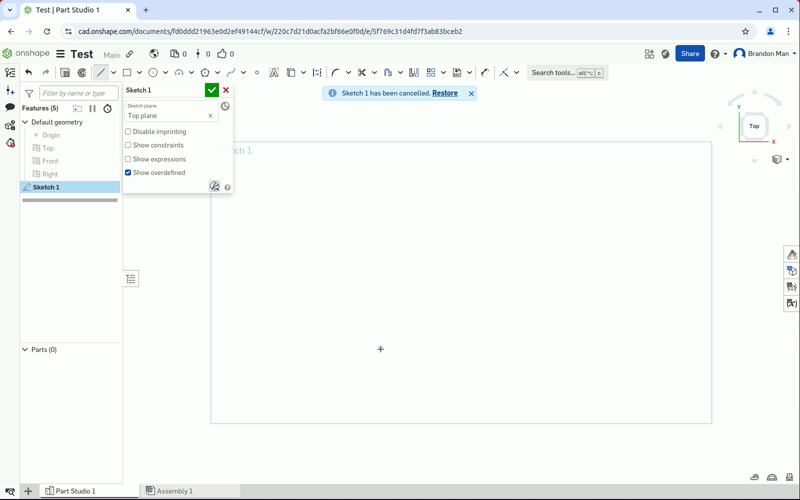
mouse_move(410, 348)
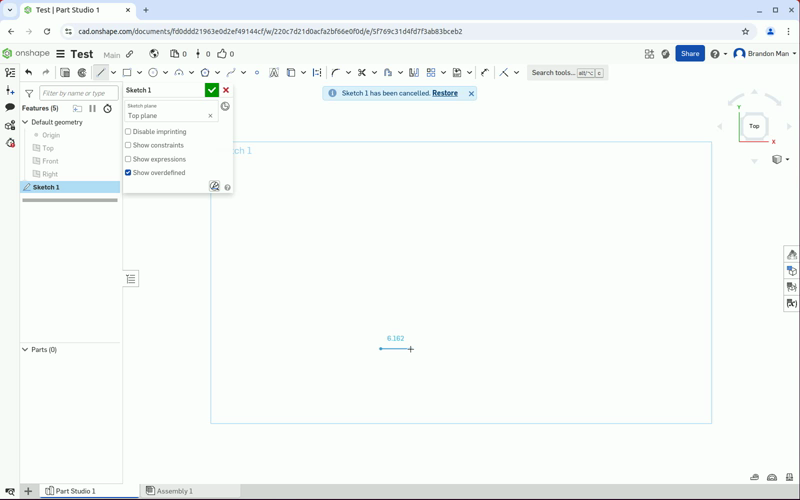
mouse_move(408, 395)
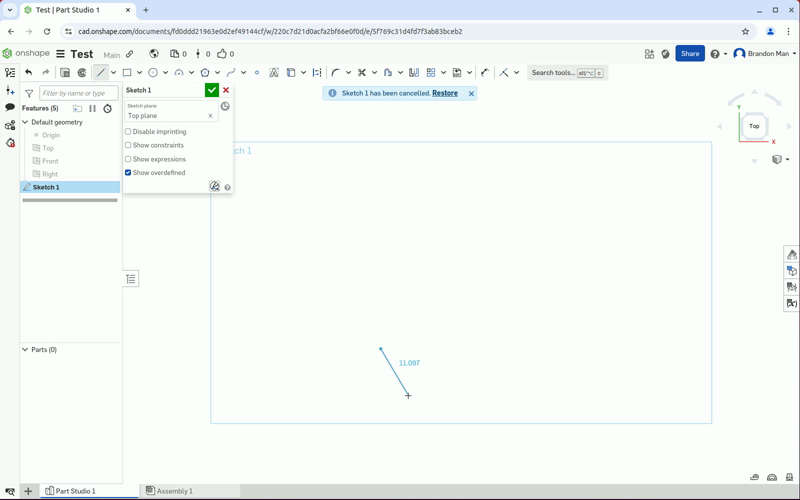
click(408, 395)
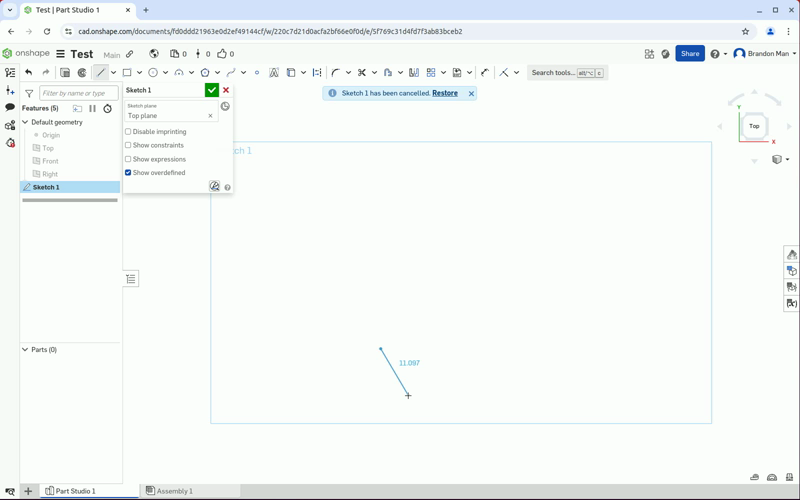
key_up(shift)
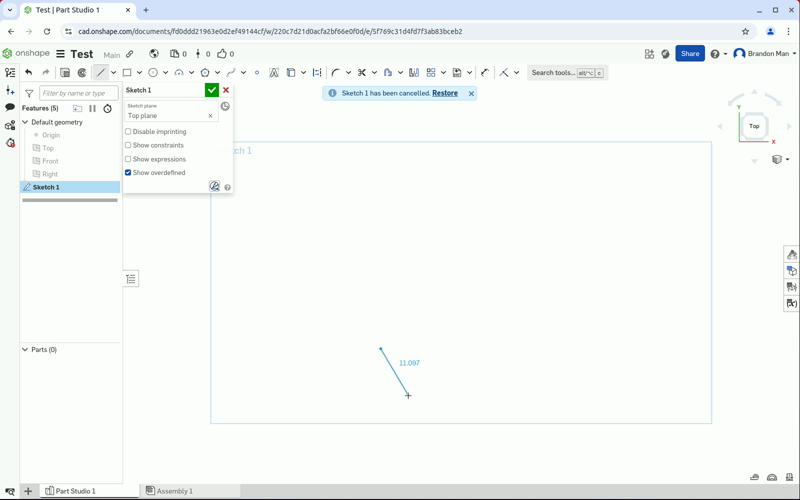
key_down(shift)
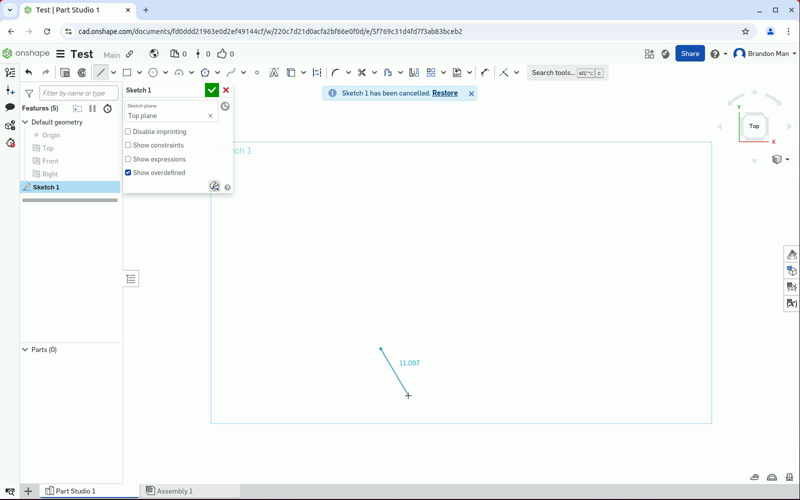
mouse_move(438, 395)
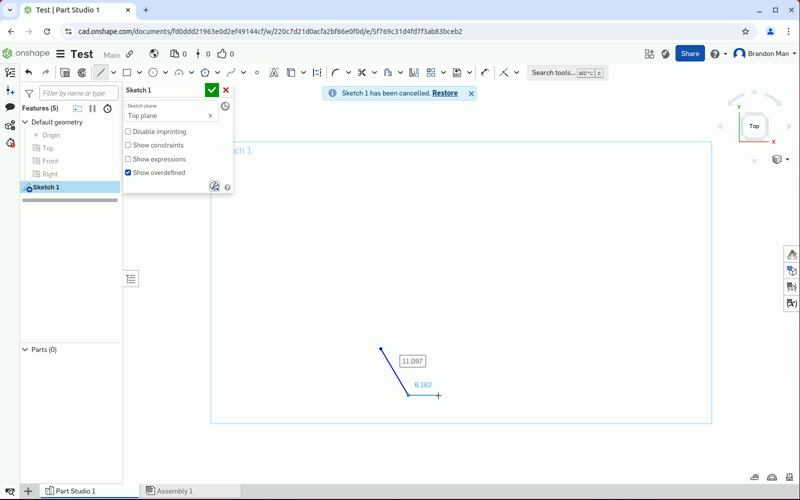
mouse_move(461, 395)
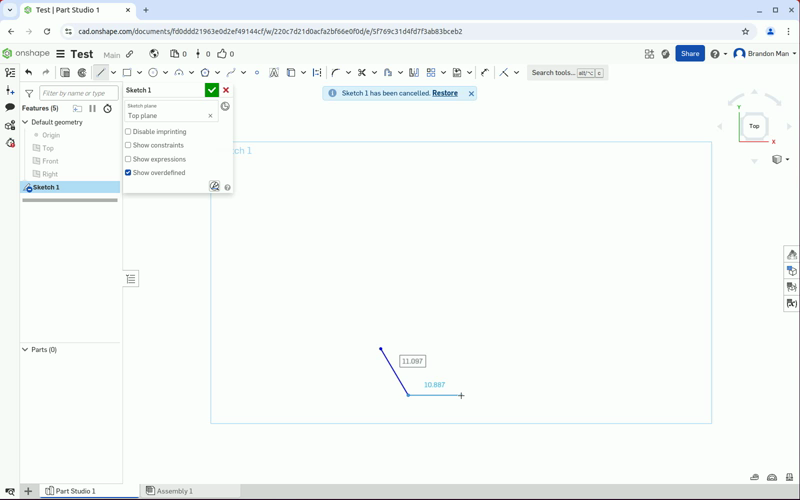
click(461, 395)
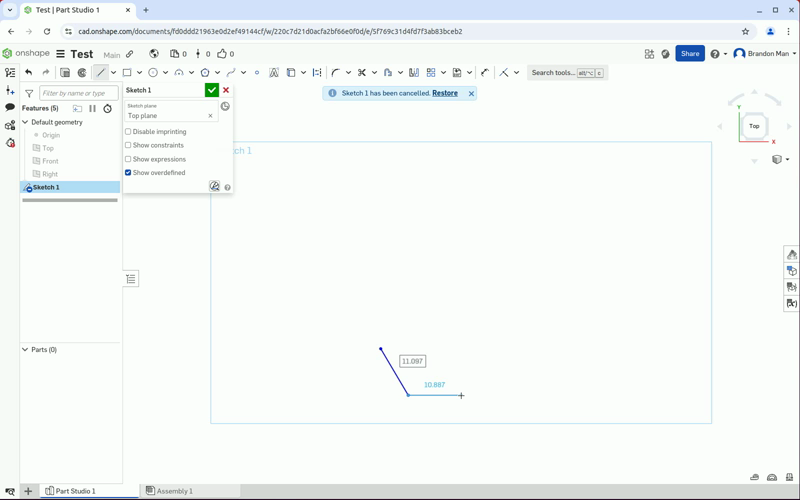
key_up(shift)
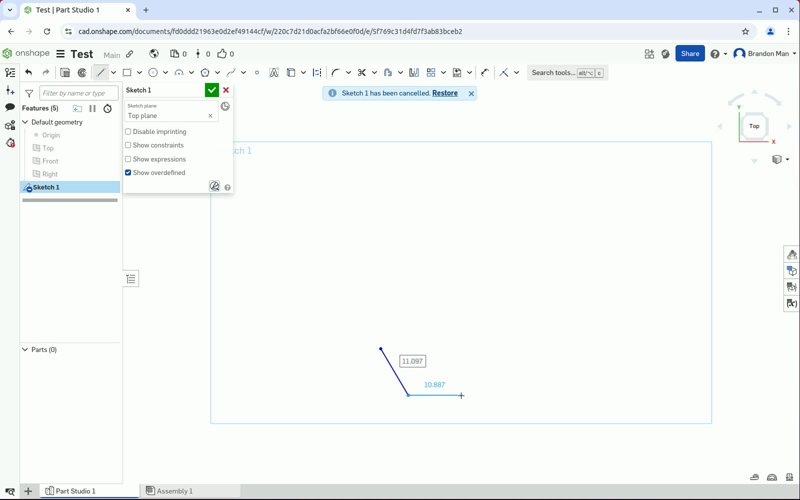
key_down(shift)
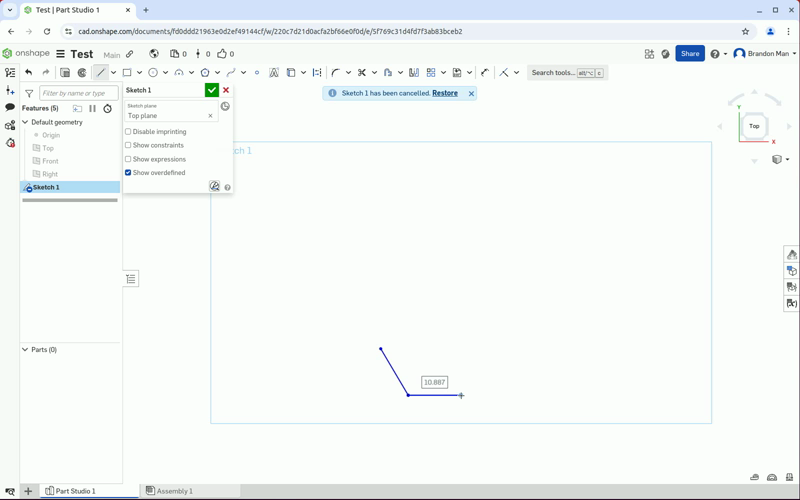
mouse_move(491, 395)
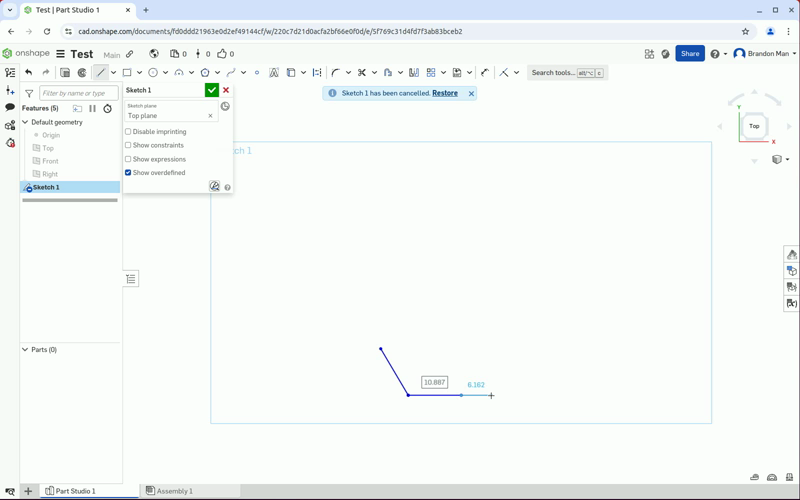
mouse_move(461, 354)
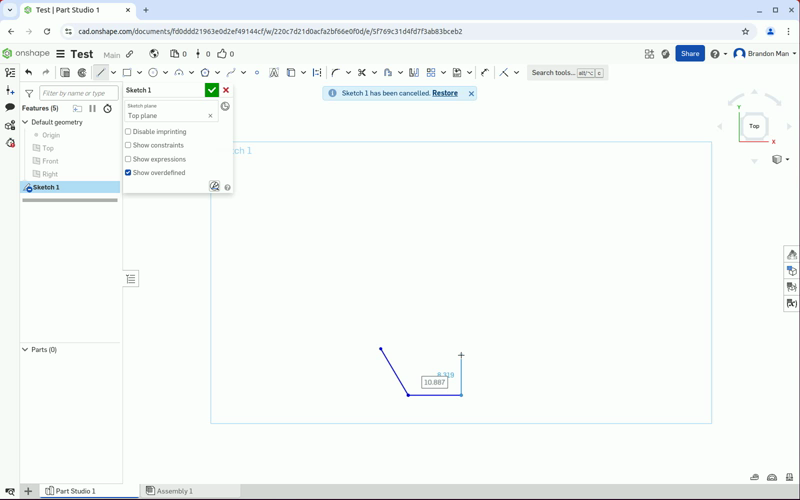
click(461, 354)
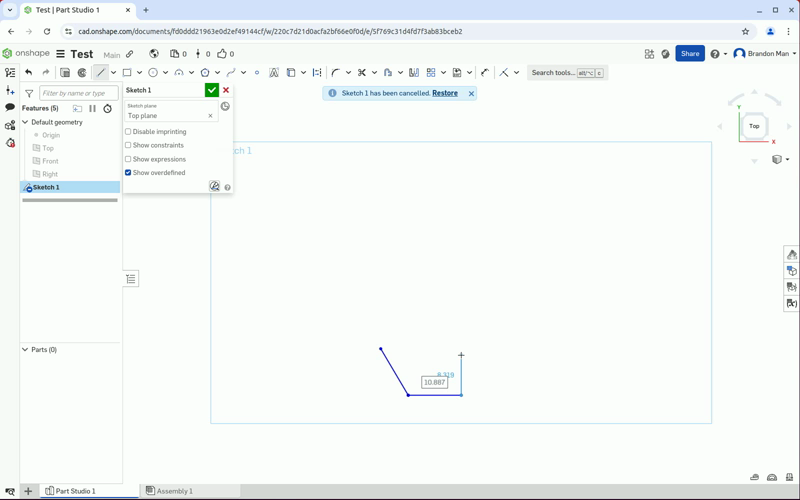
key_up(shift)
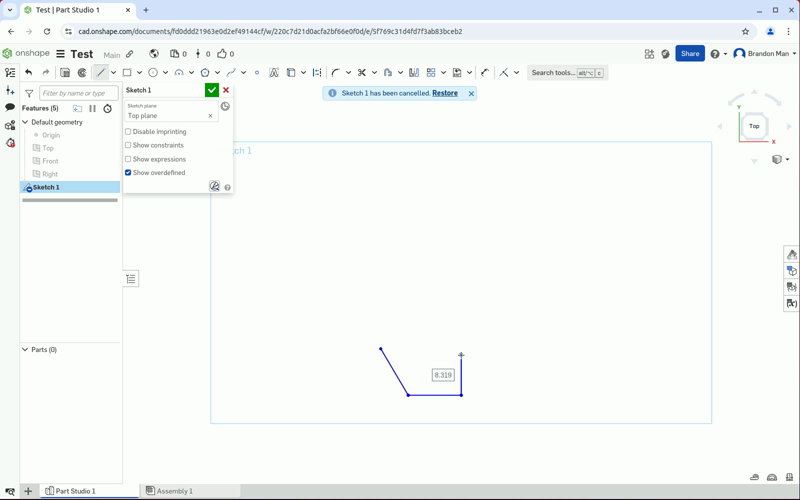
key(esc)
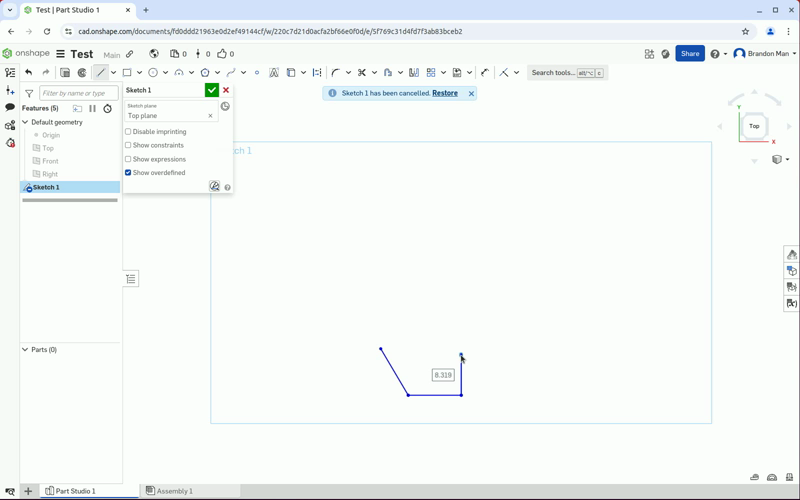
key(a)
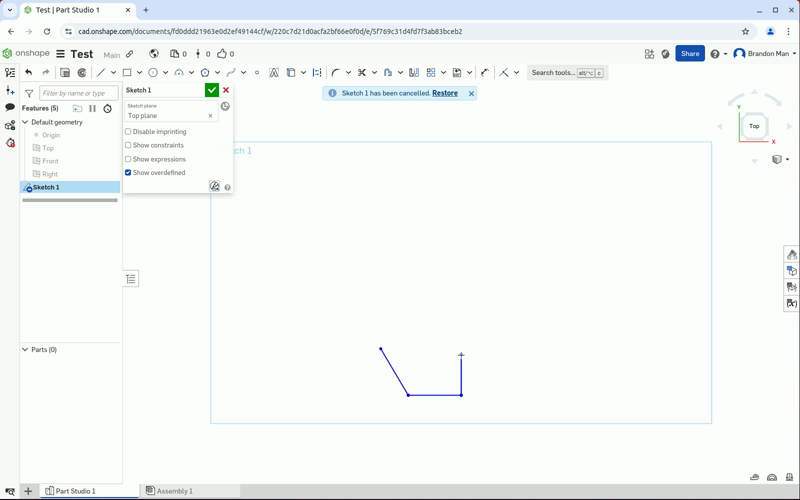
mouse_move(461, 354)
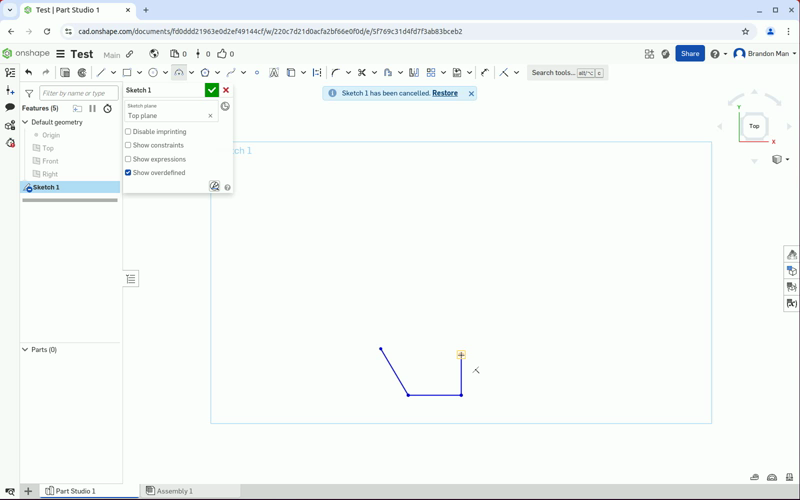
click(461, 354)
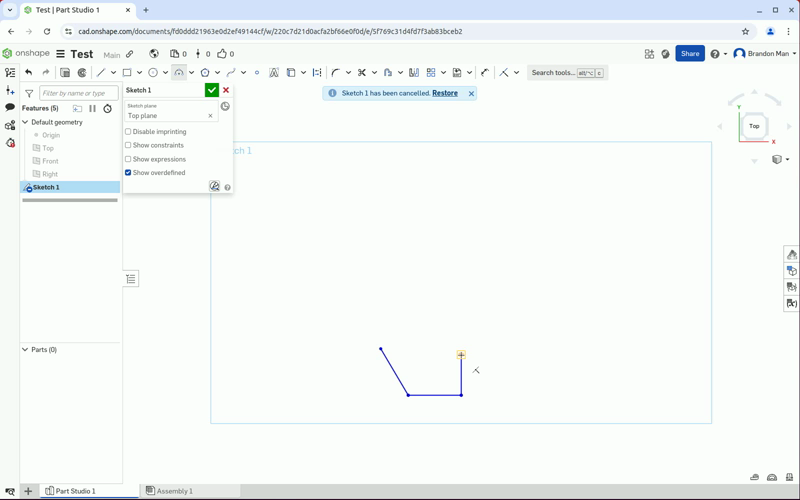
key_down(shift)
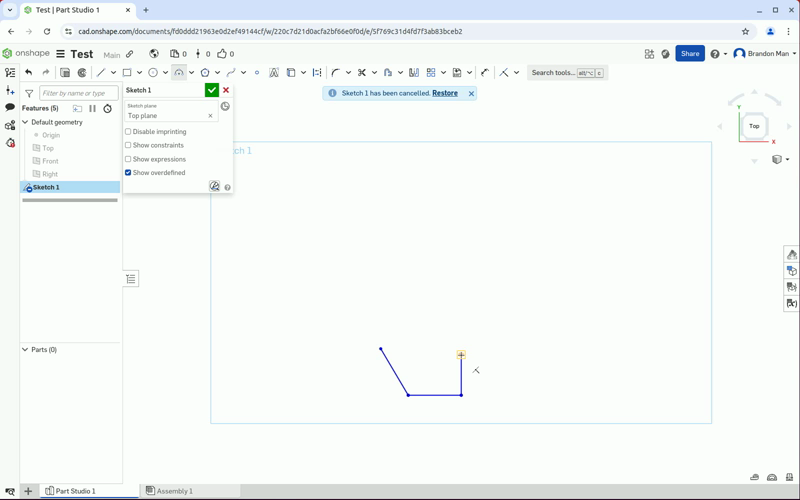
mouse_move(461, 249)
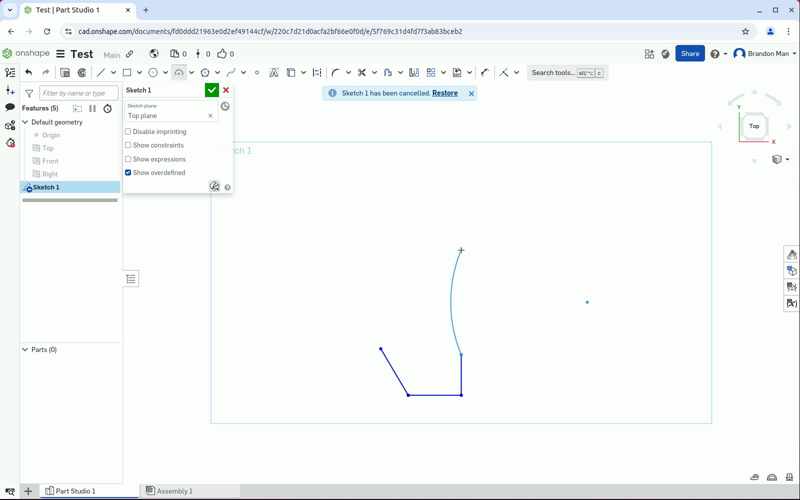
click(461, 249)
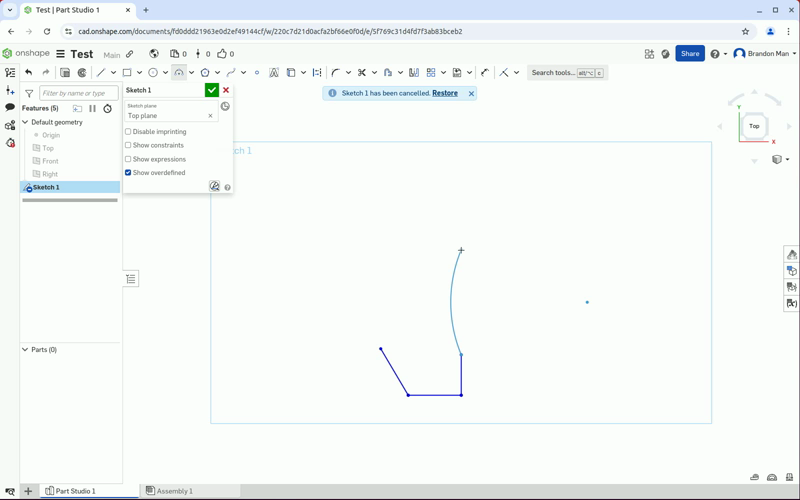
mouse_move(408, 302)
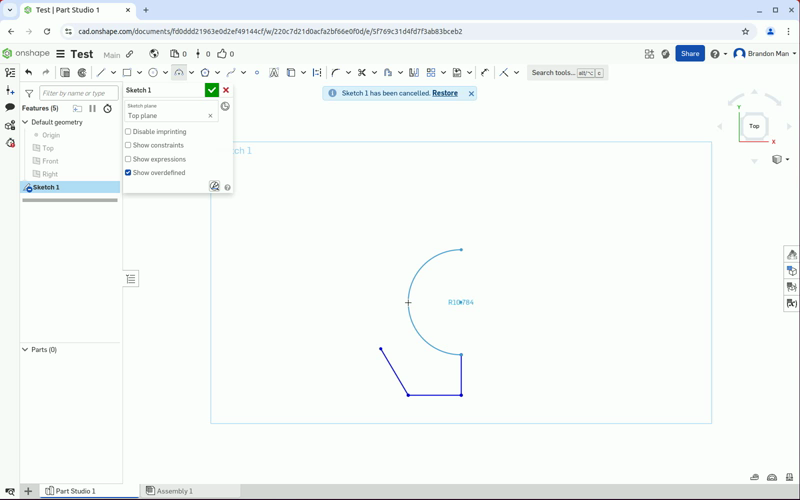
click(408, 302)
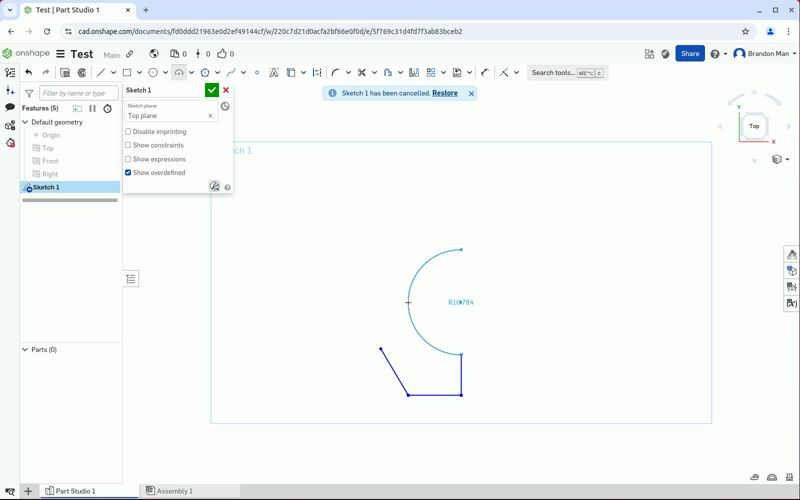
key_up(shift)
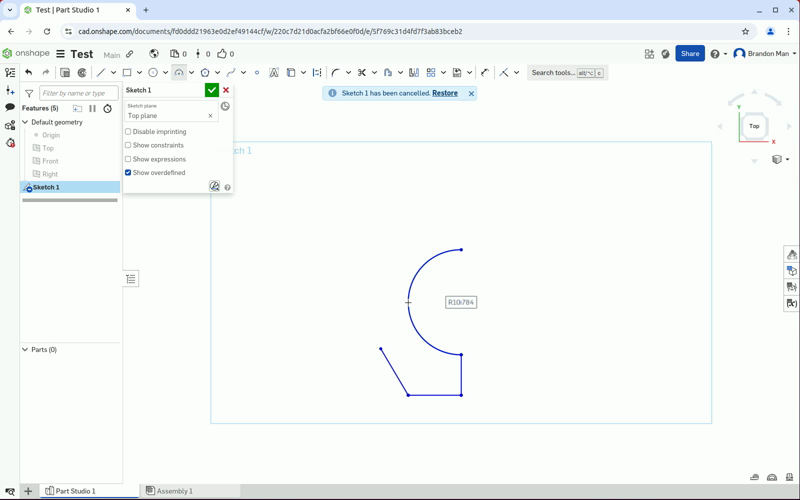
key(esc)
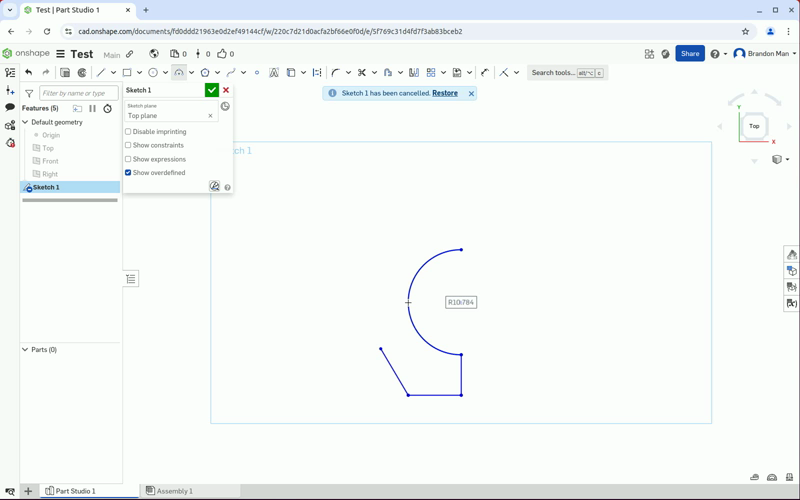
key(l)
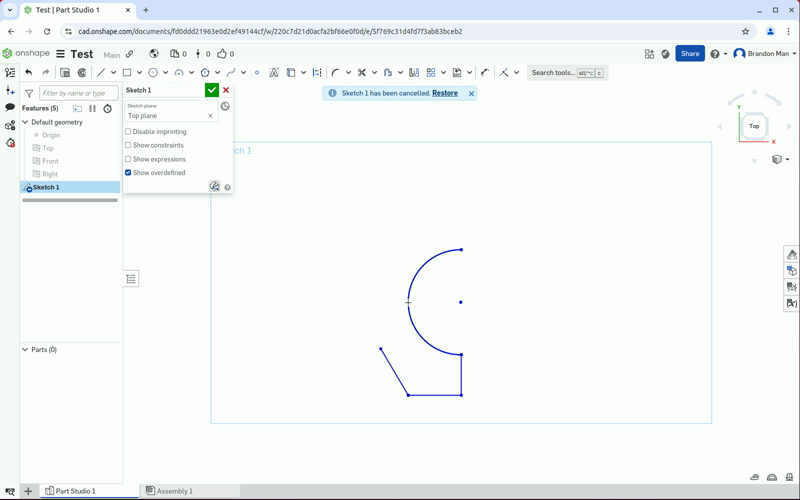
mouse_move(461, 249)
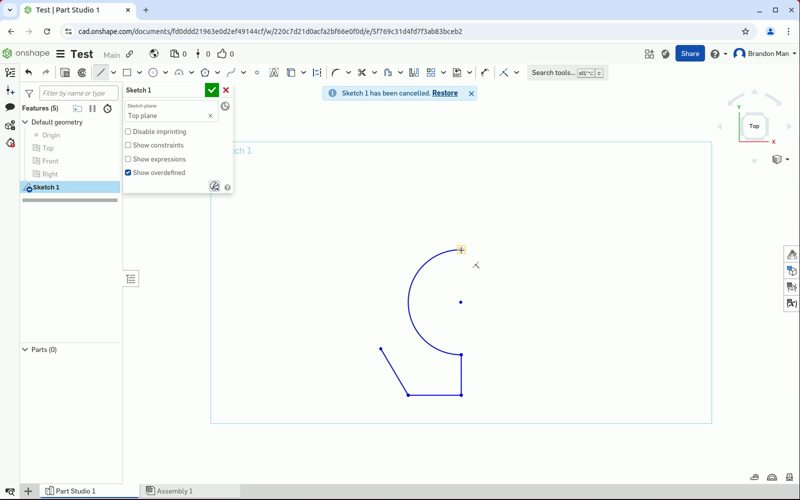
click(461, 249)
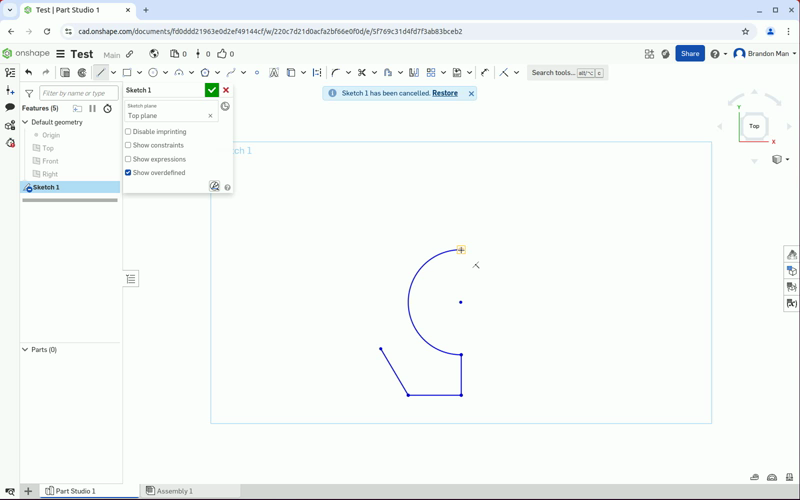
key_down(shift)
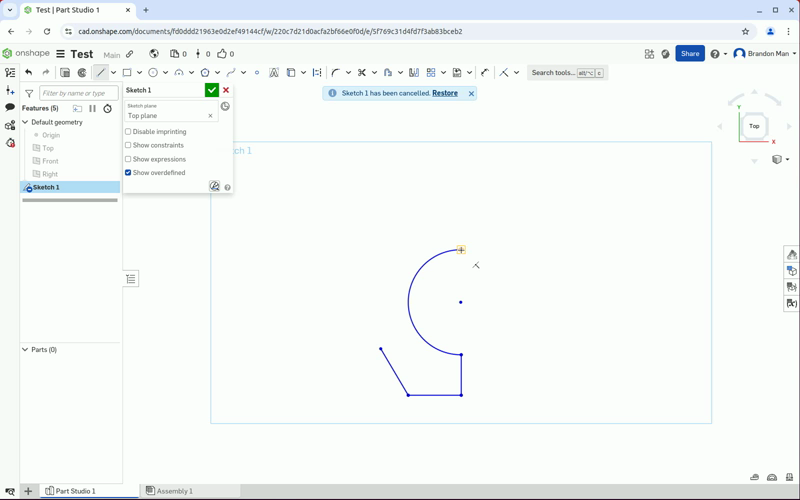
mouse_move(491, 249)
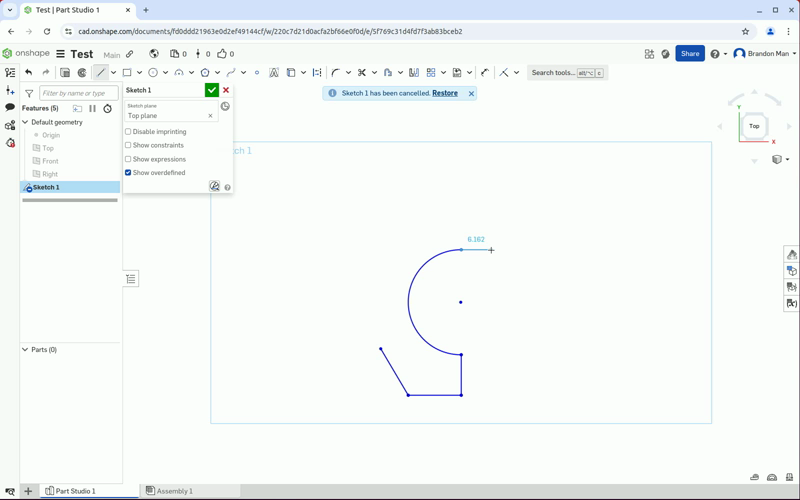
mouse_move(461, 196)
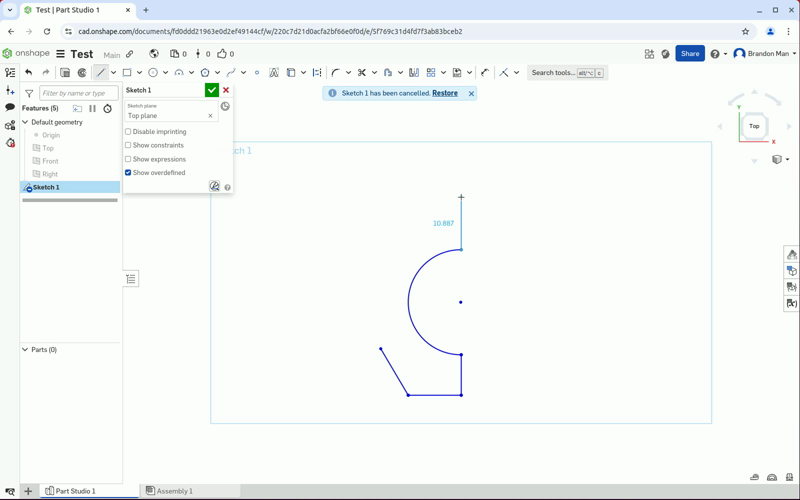
click(461, 196)
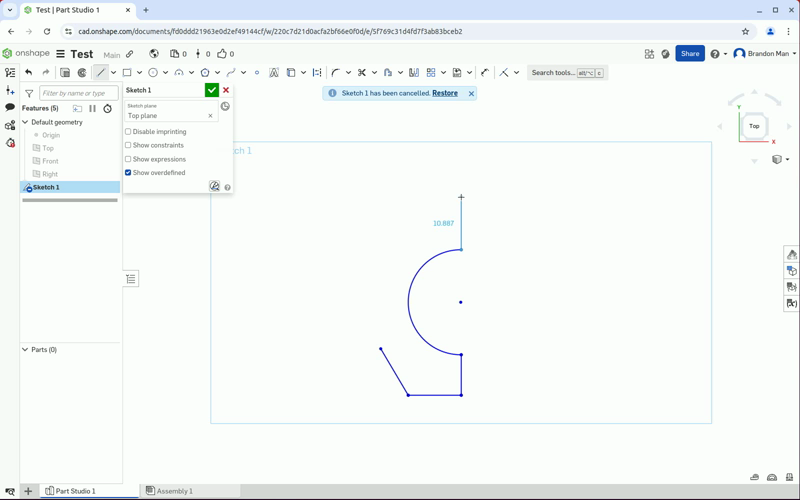
key_up(shift)
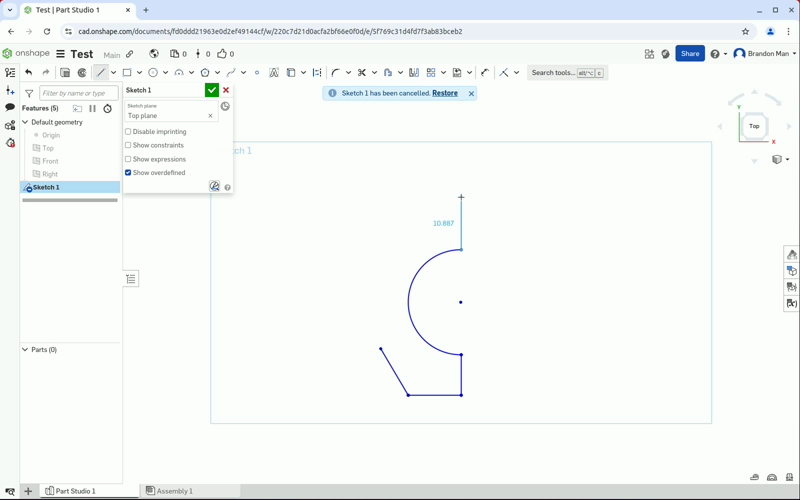
key_down(shift)
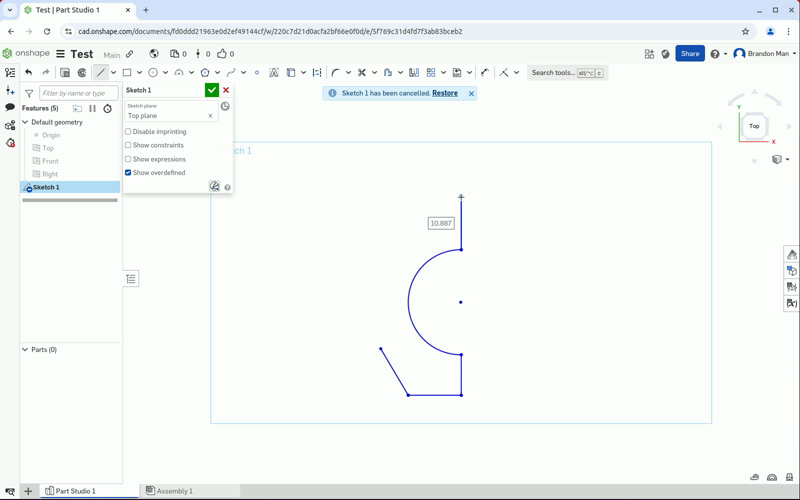
mouse_move(380, 196)
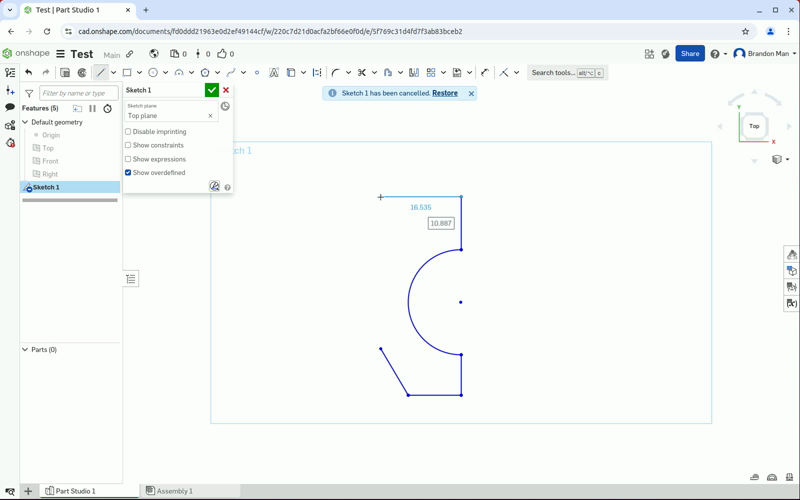
click(380, 196)
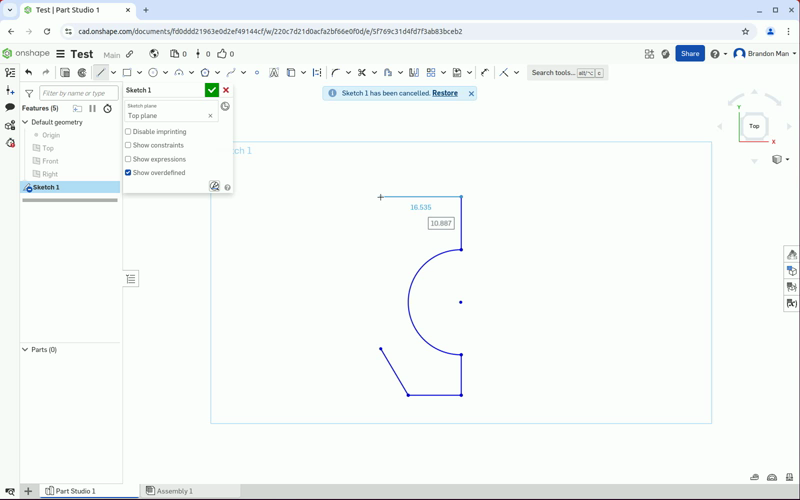
key_up(shift)
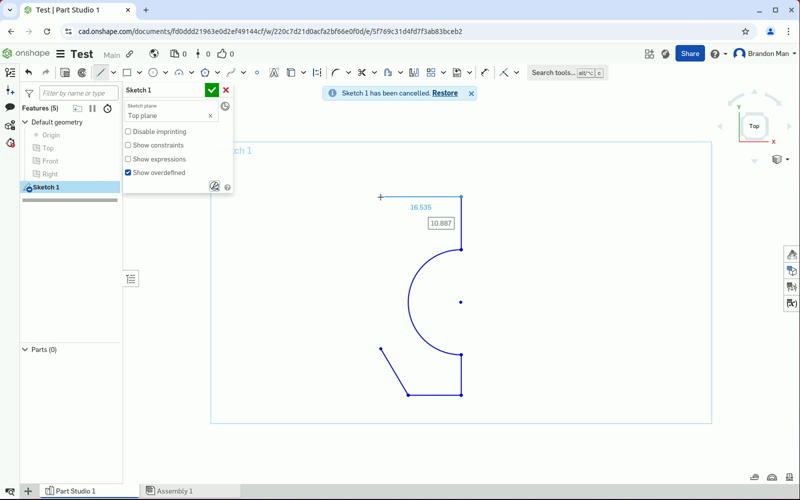
key_down(shift)
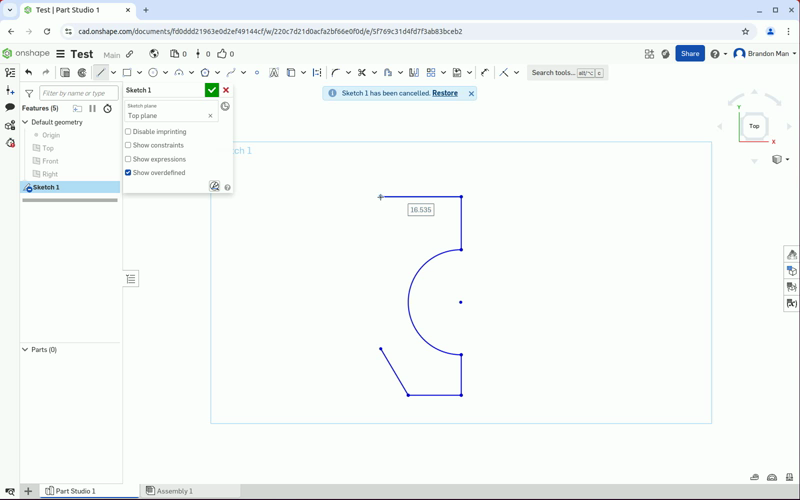
mouse_move(380, 302)
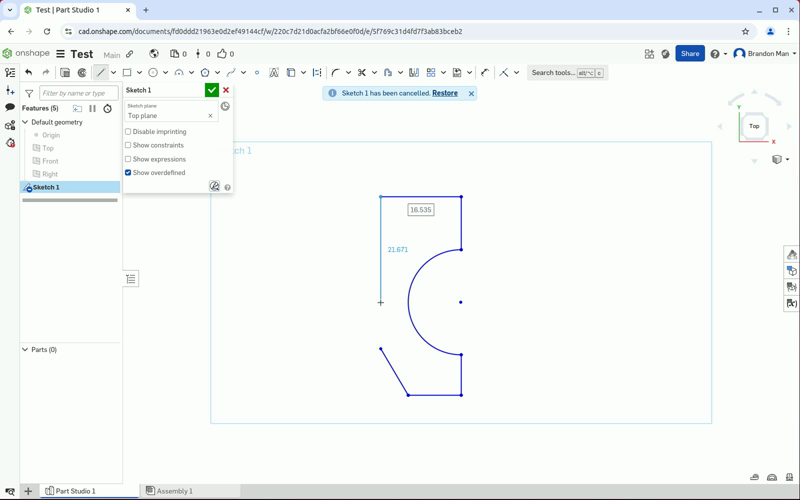
click(380, 302)
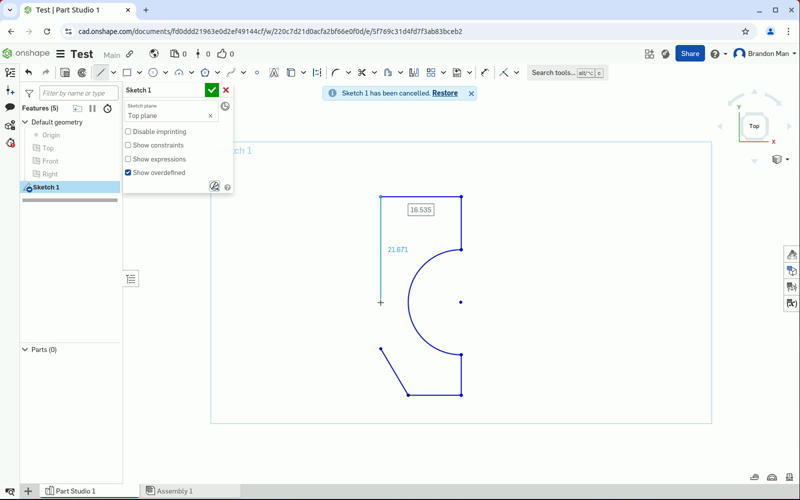
key_up(shift)
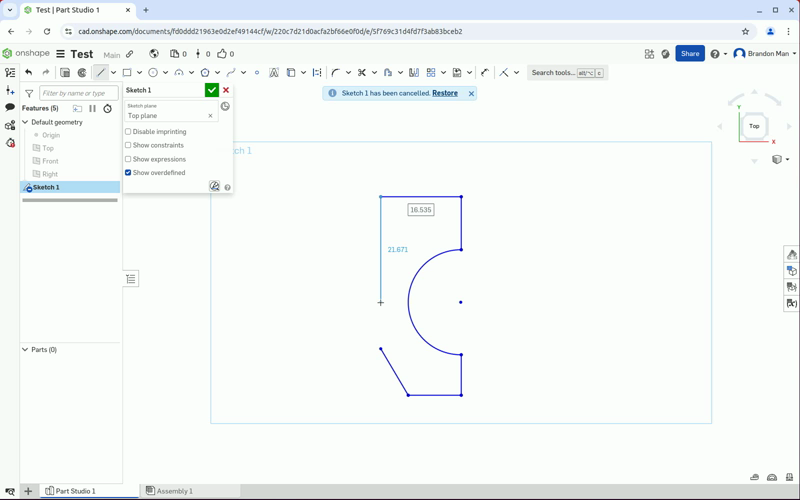
mouse_move(410, 302)
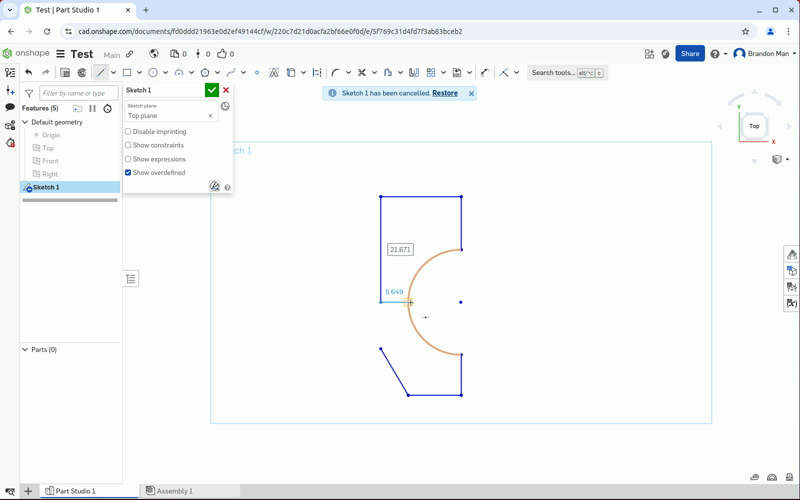
key_down(shift)
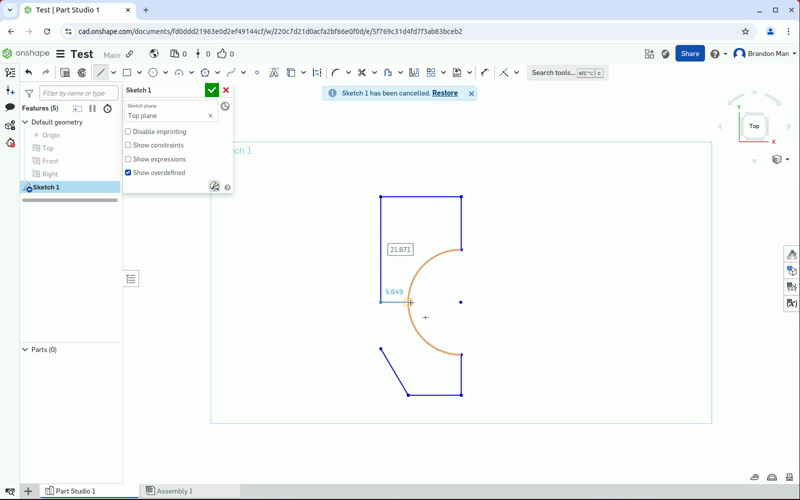
mouse_move(380, 348)
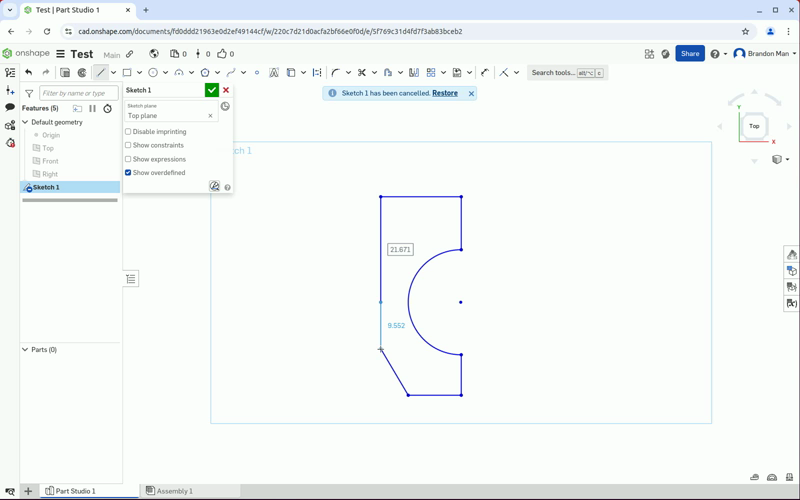
key_up(shift)
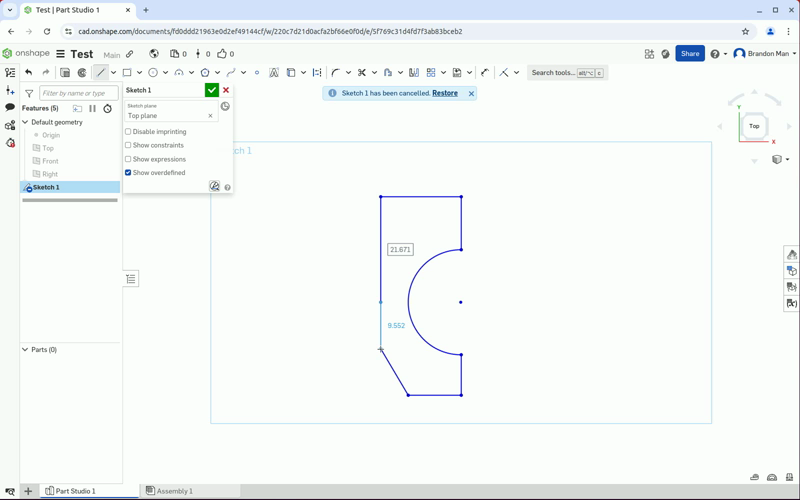
click(380, 348)
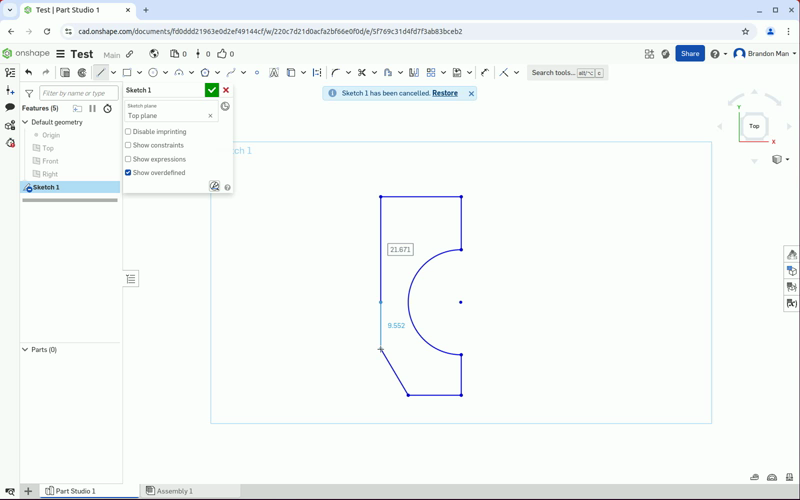
key(esc)
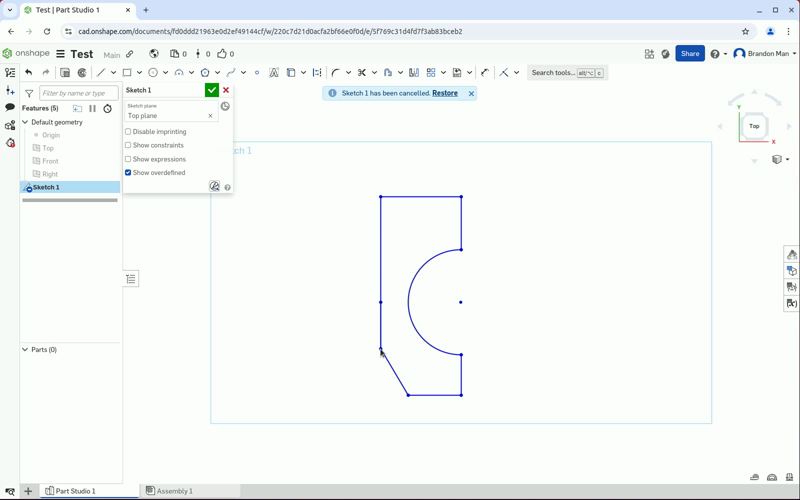
mouse_move(423, 277)
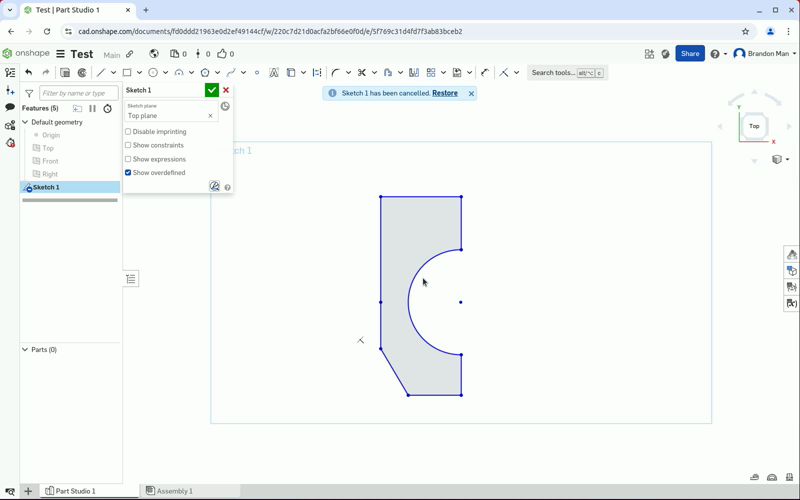
scroll(6)
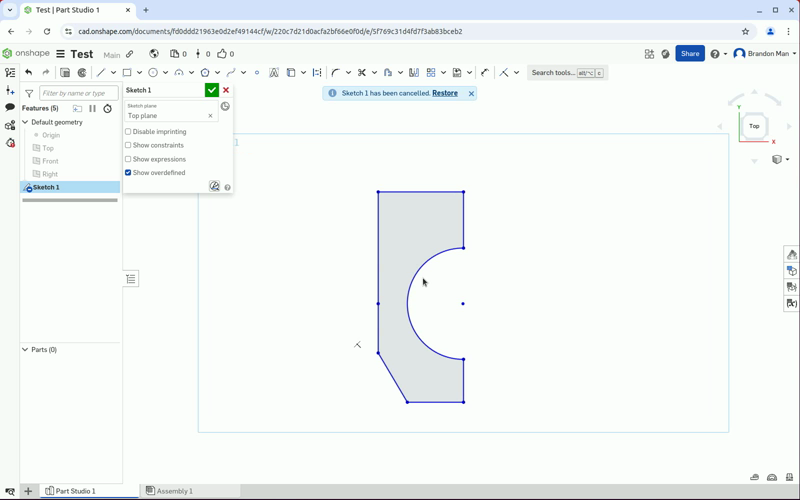
scroll(6)
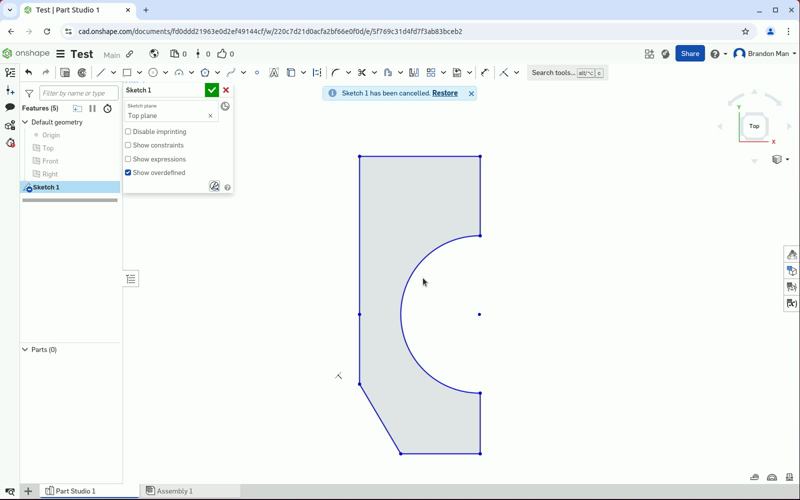
scroll(6)
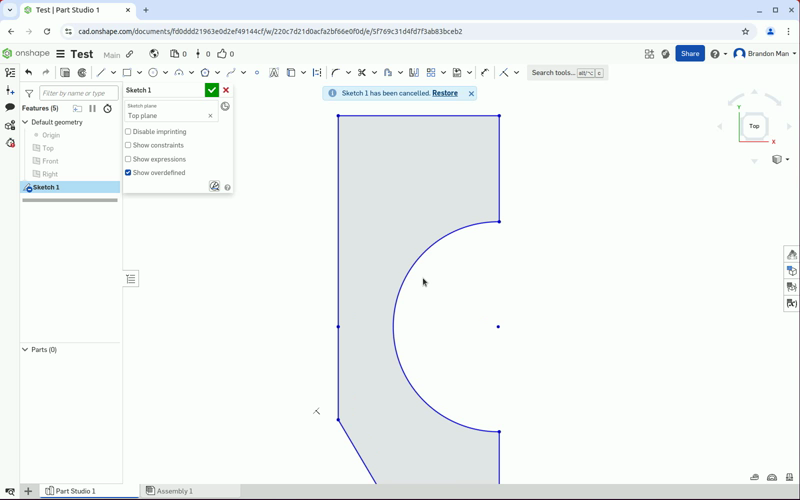
scroll(6)
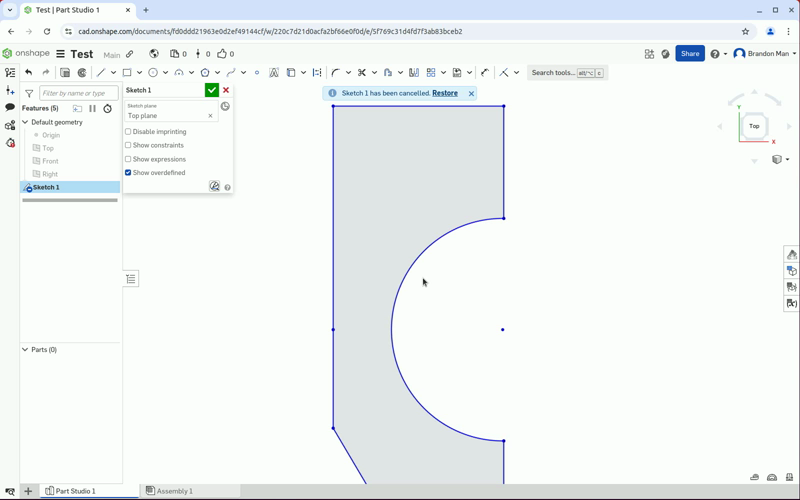
scroll(6)
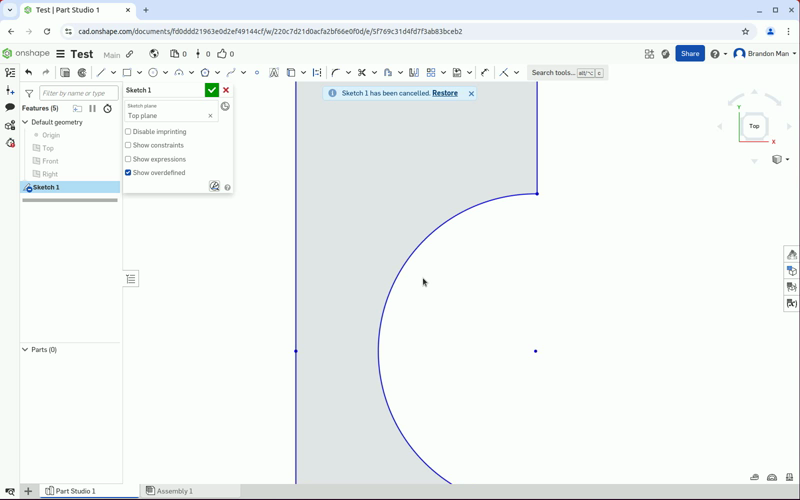
scroll(6)
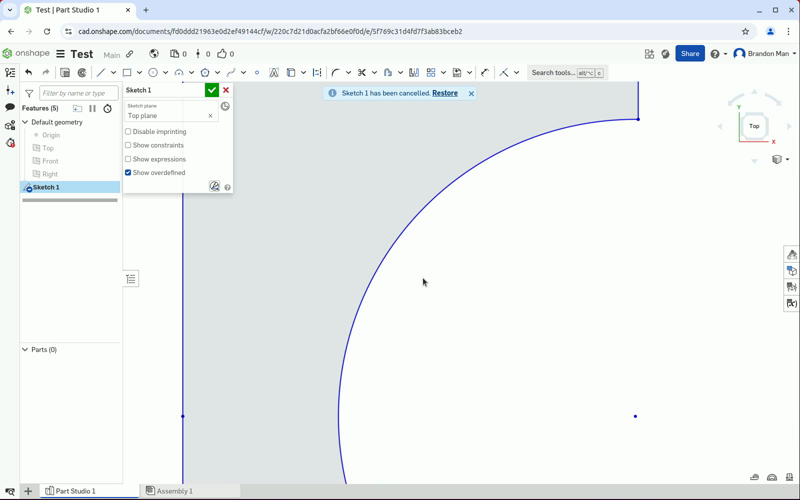
scroll(6)
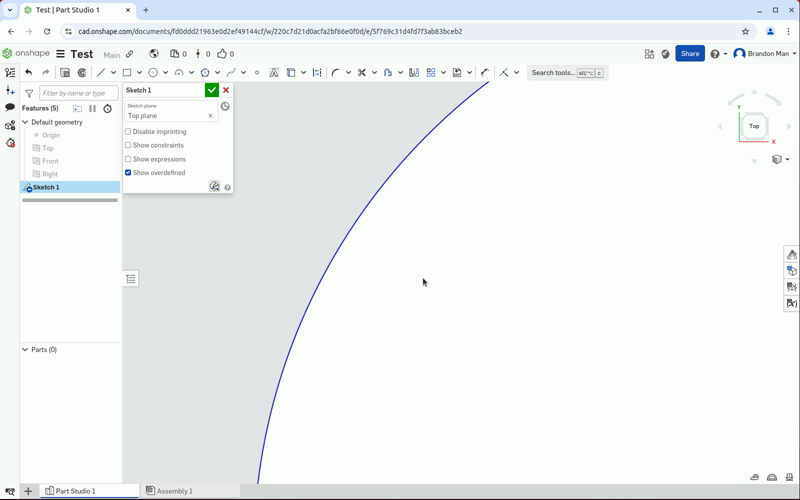
click(423, 277)
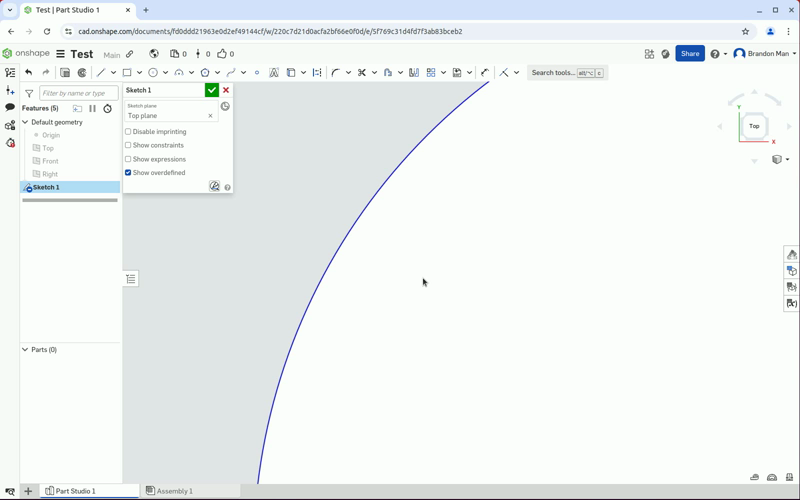
scroll(-6)
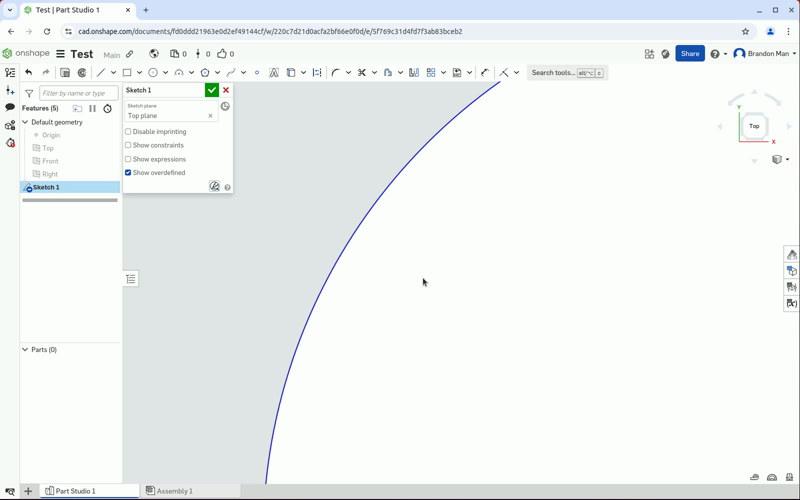
scroll(-6)
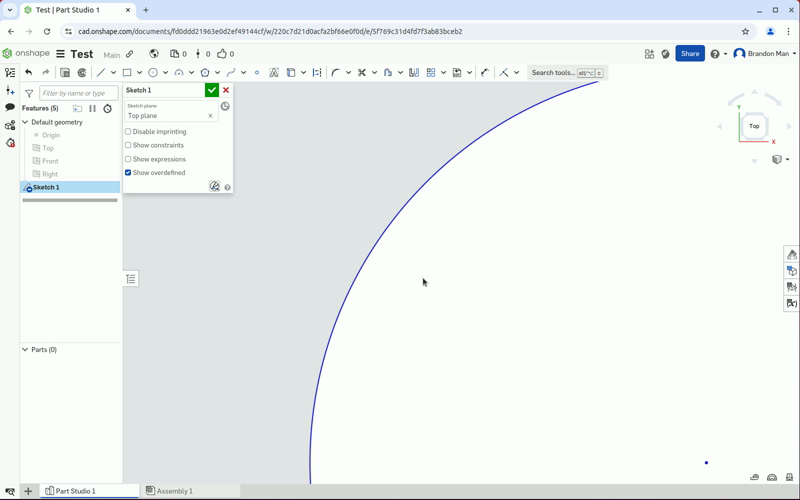
scroll(-6)
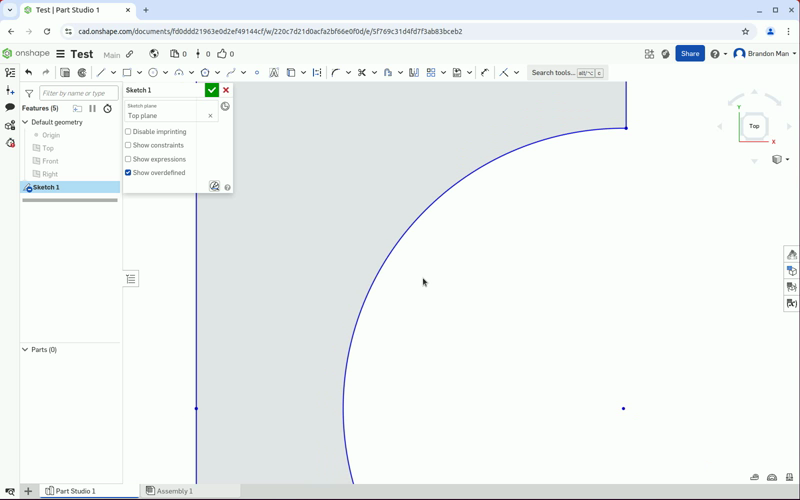
scroll(-6)
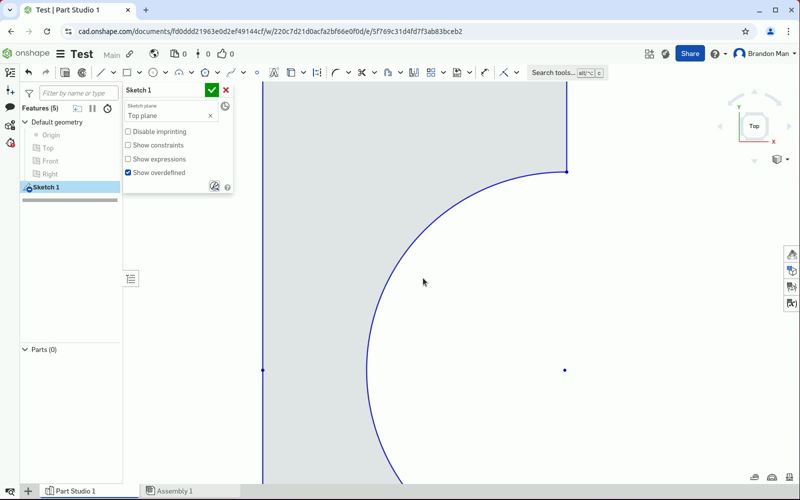
scroll(-6)
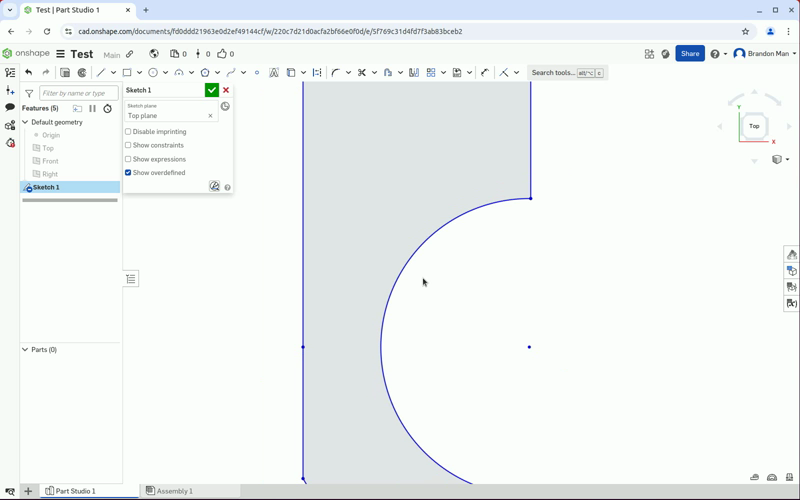
scroll(-6)
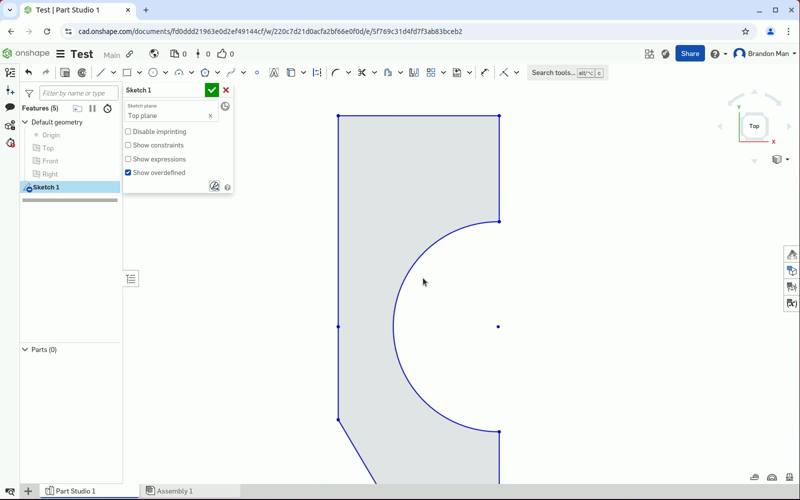
scroll(-6)
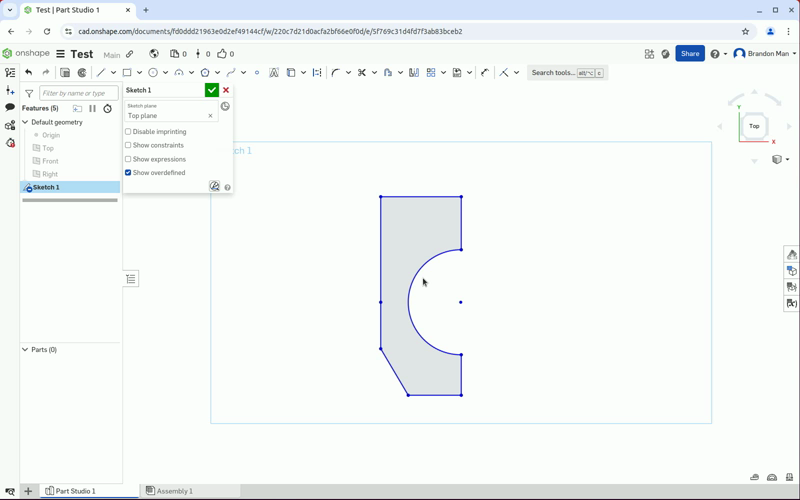
mouse_move(73, 352)
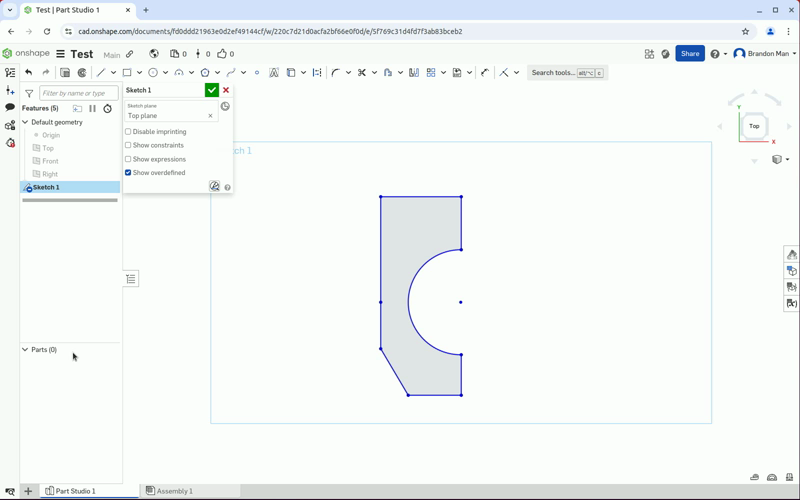
key(shift+y)
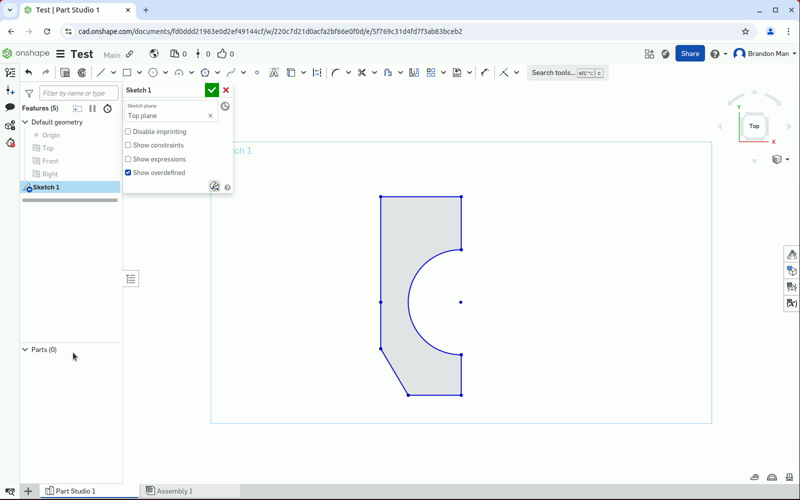
key(shift+e)
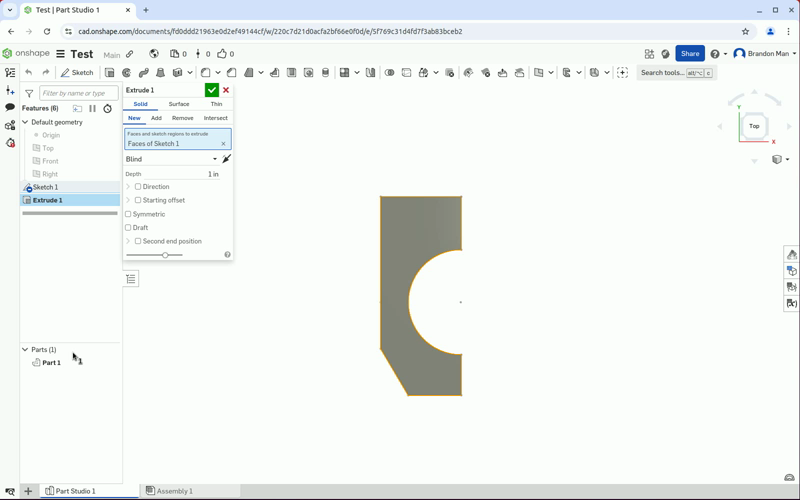
mouse_move(143, 106)
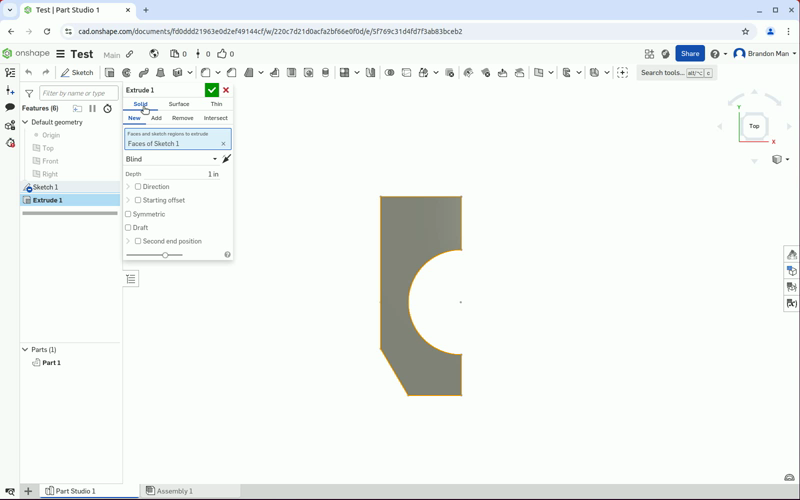
click(143, 106)
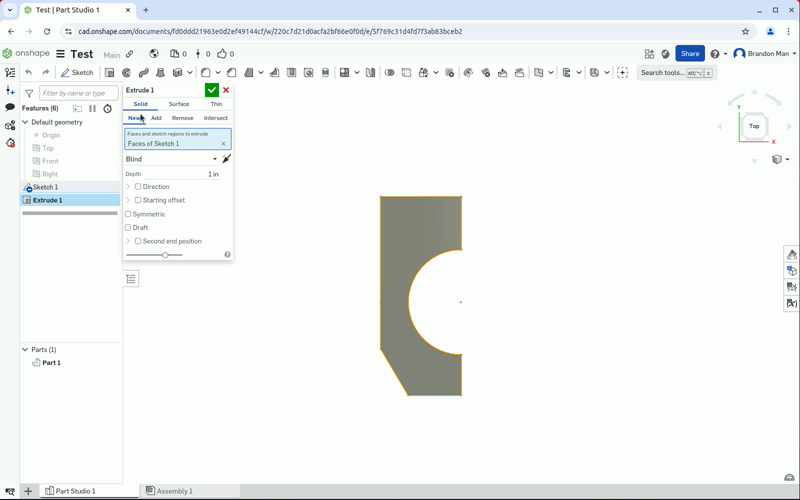
mouse_move(137, 120)
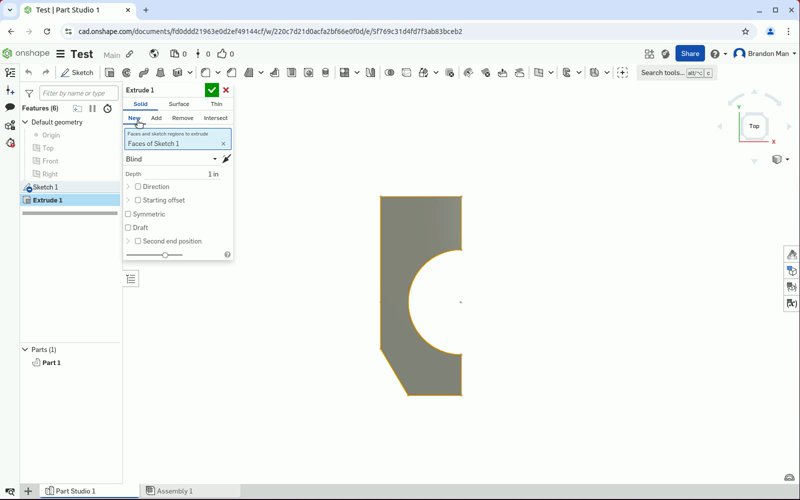
click(137, 120)
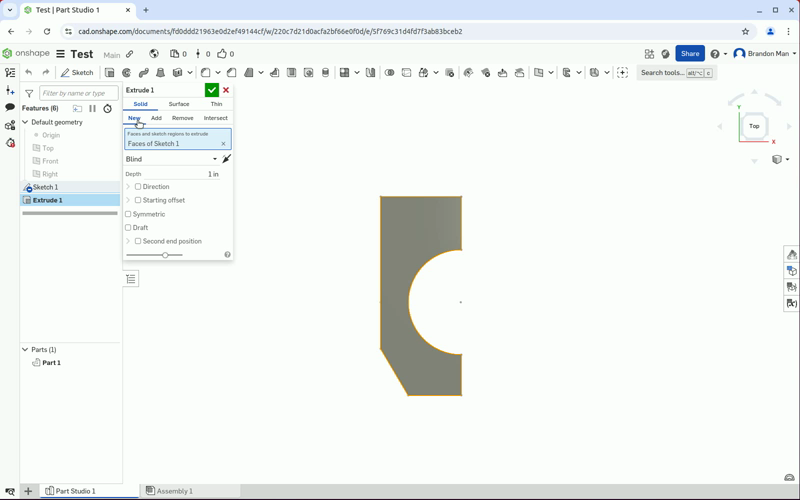
key(tab, 4)
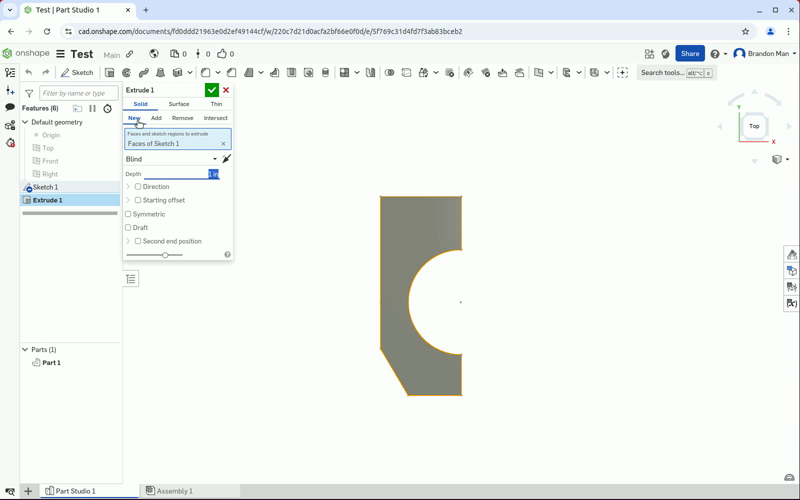
text(2.648)
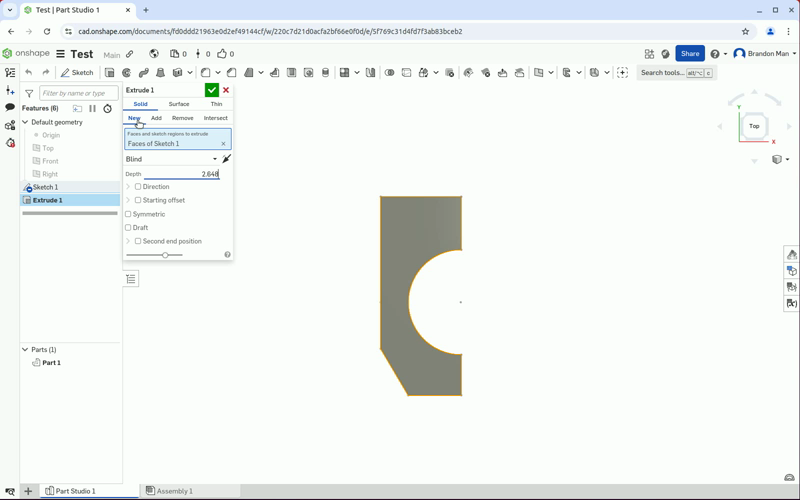
key(enter)
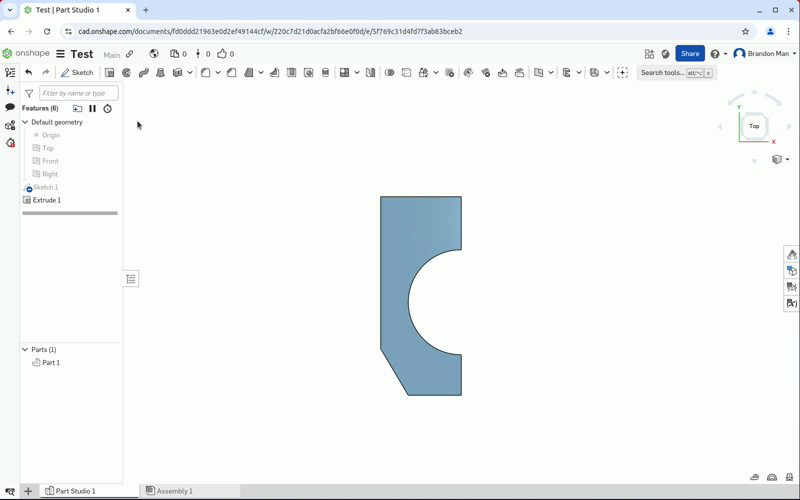
key(shift+h)
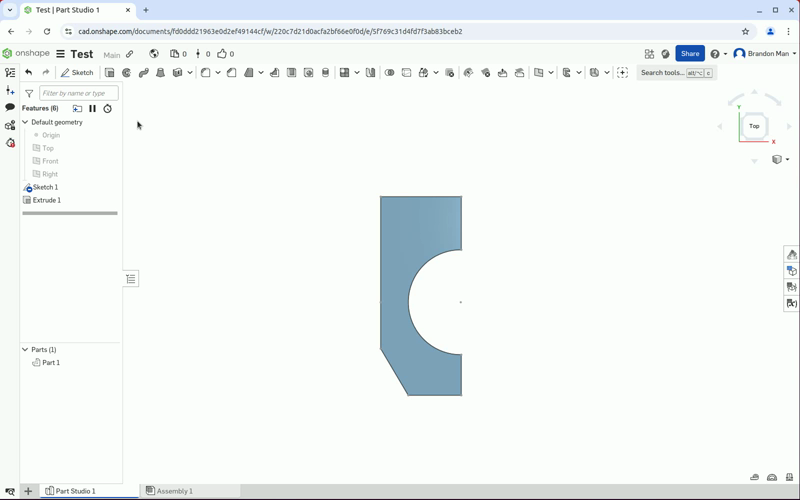
key(shift+h)
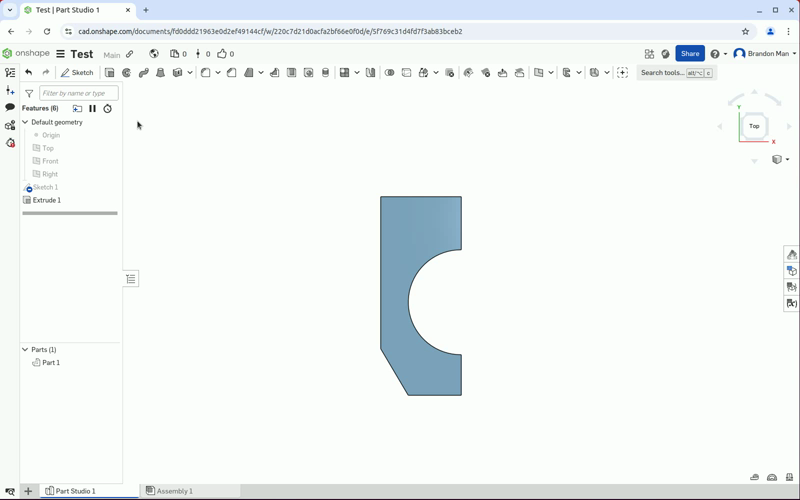
mouse_move(73, 189)
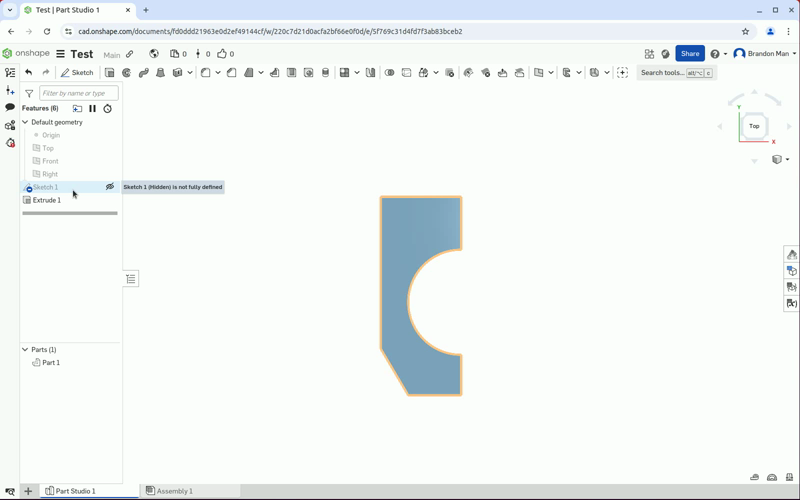
click(73, 189)
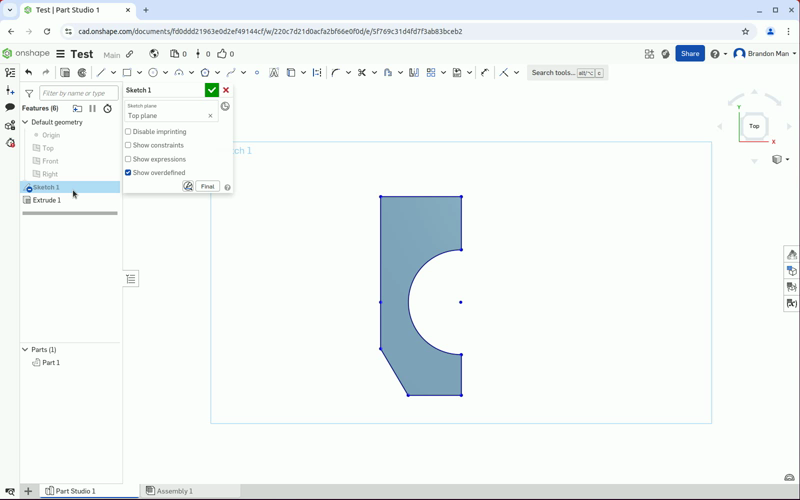
mouse_move(229, 92)
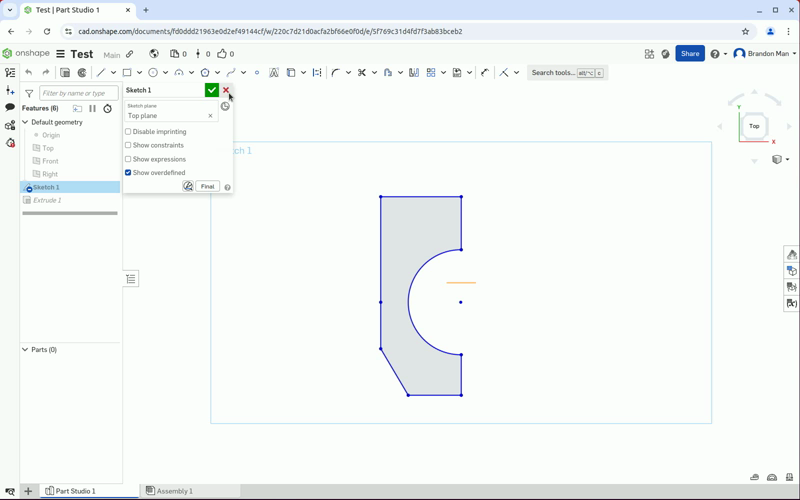
click(229, 92)
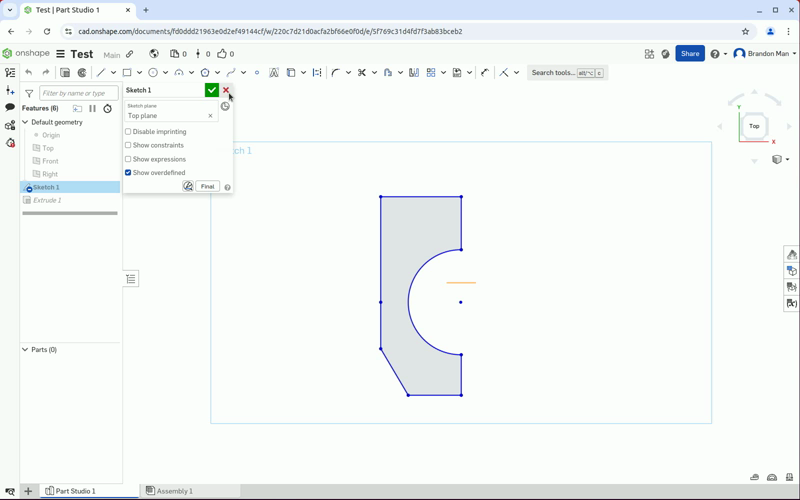
key(shift+s)
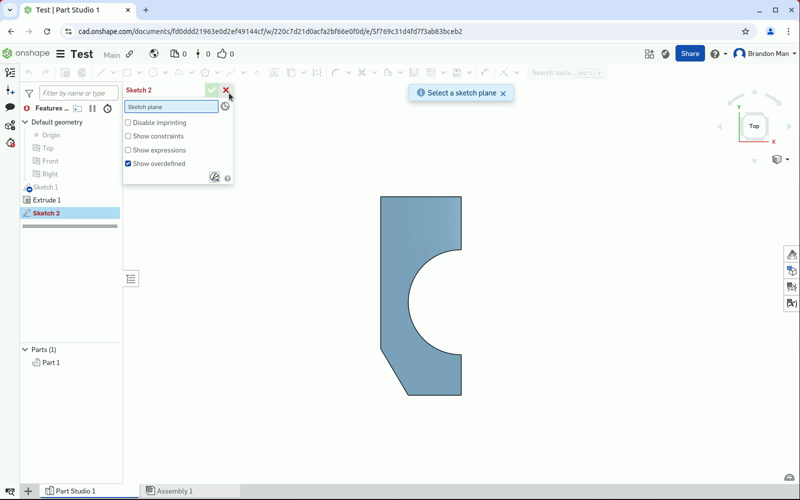
mouse_move(73, 150)
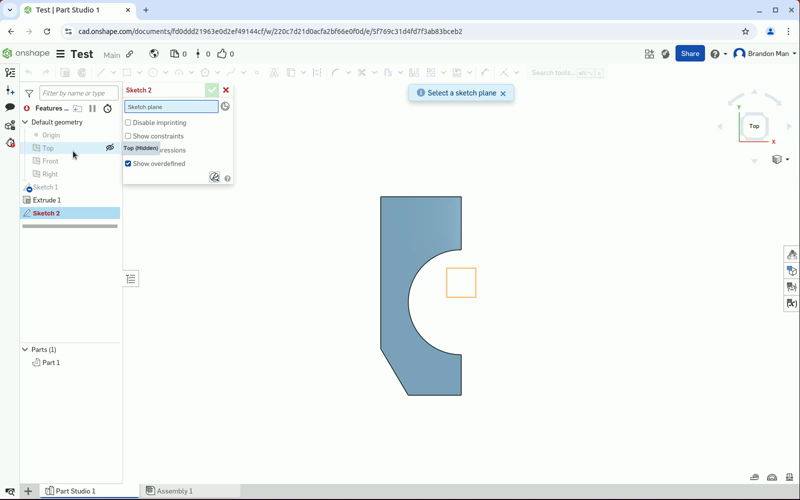
click(73, 150)
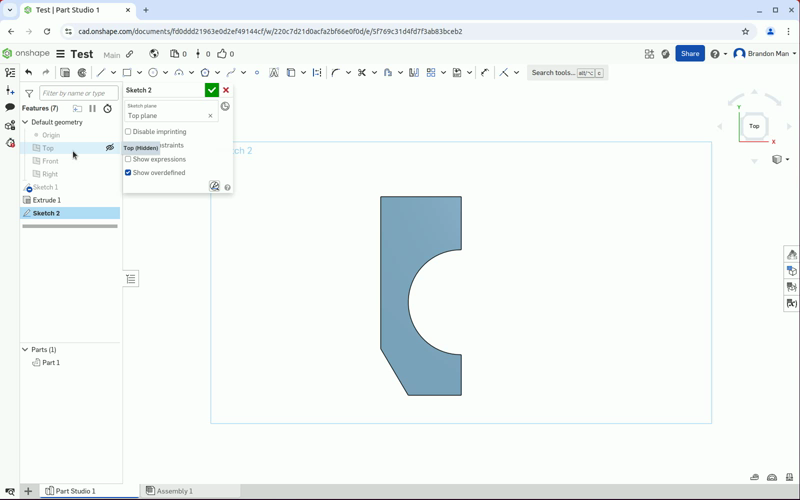
mouse_move(73, 352)
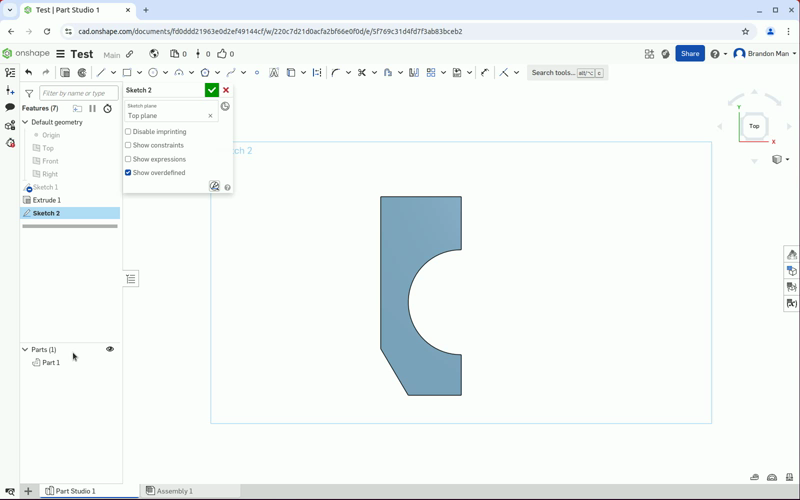
key(y)
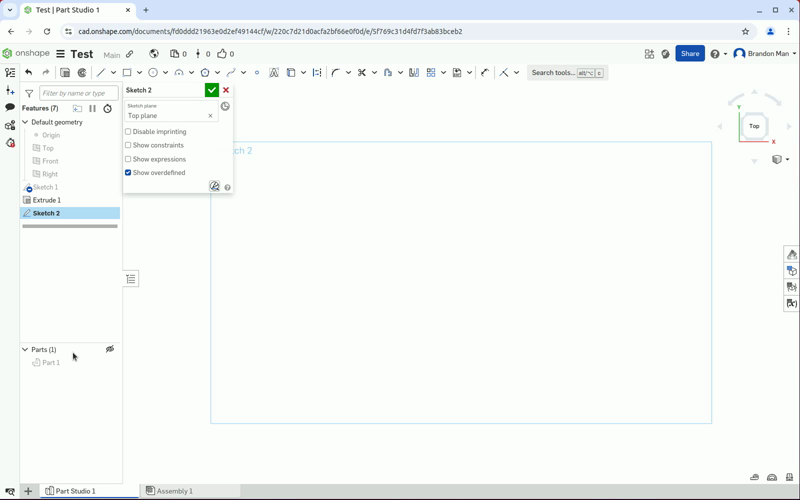
key(l)
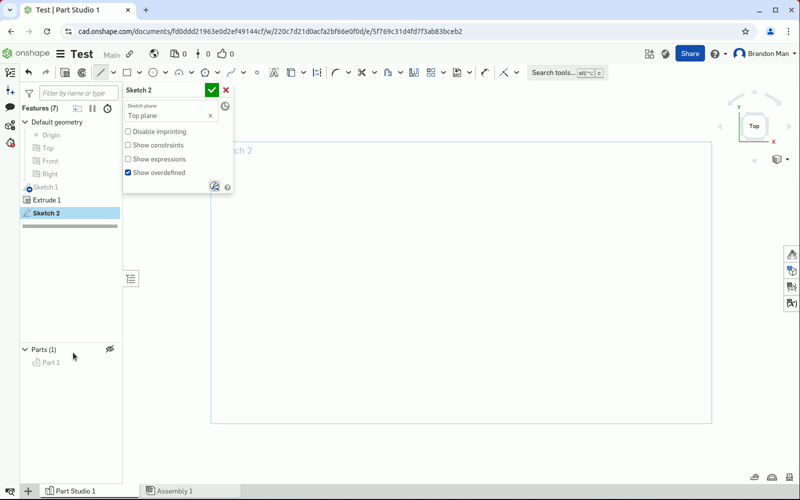
key_down(shift)
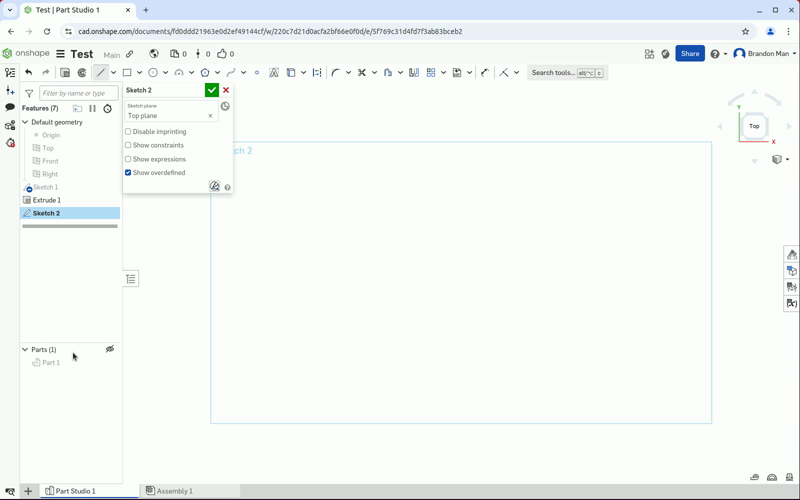
mouse_move(460, 395)
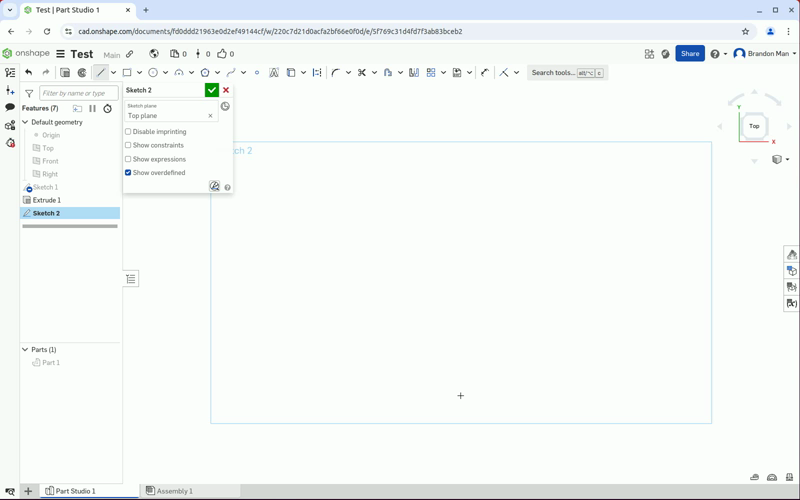
click(460, 395)
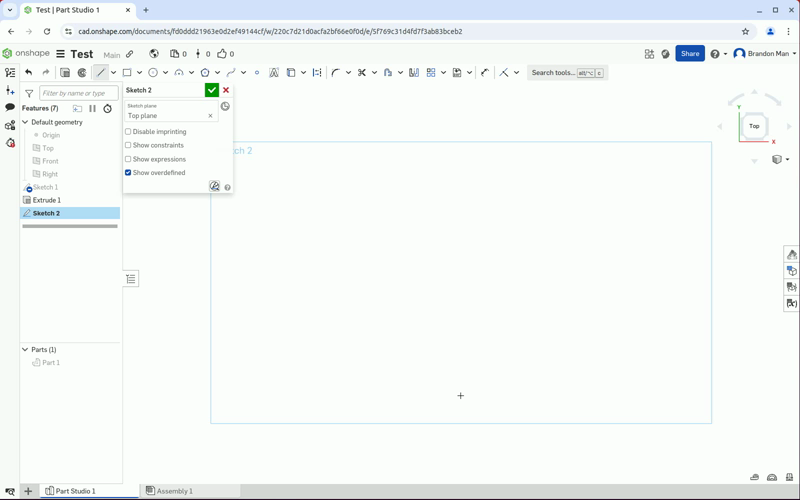
key_up(shift)
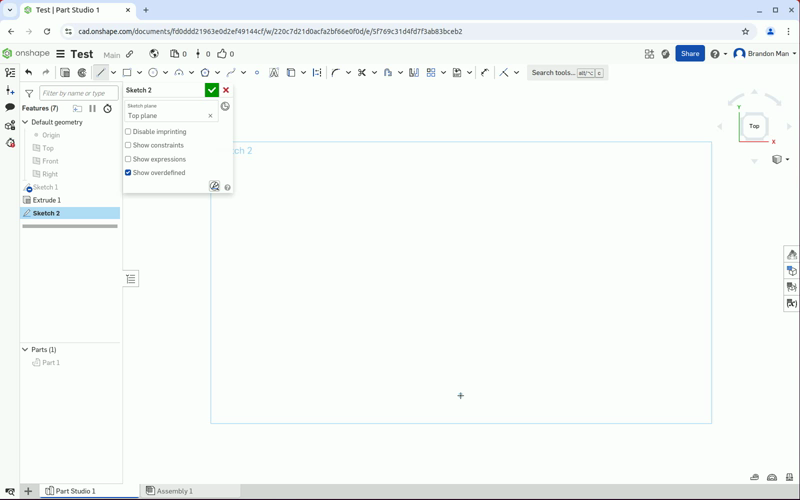
key_down(shift)
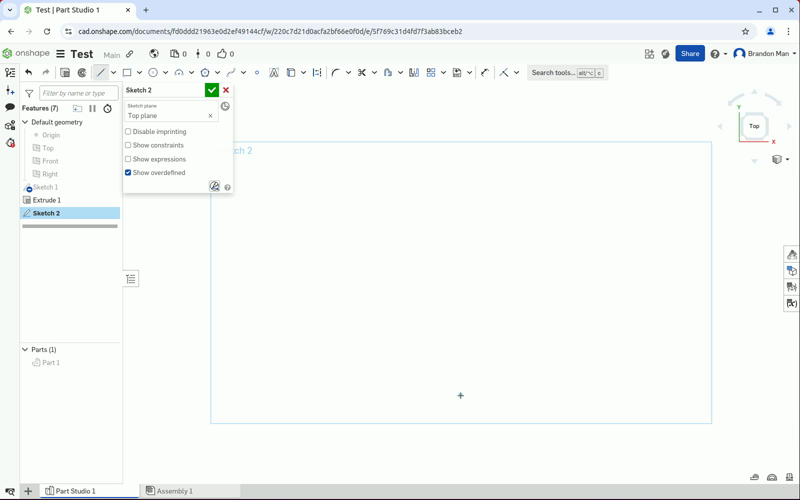
mouse_move(490, 395)
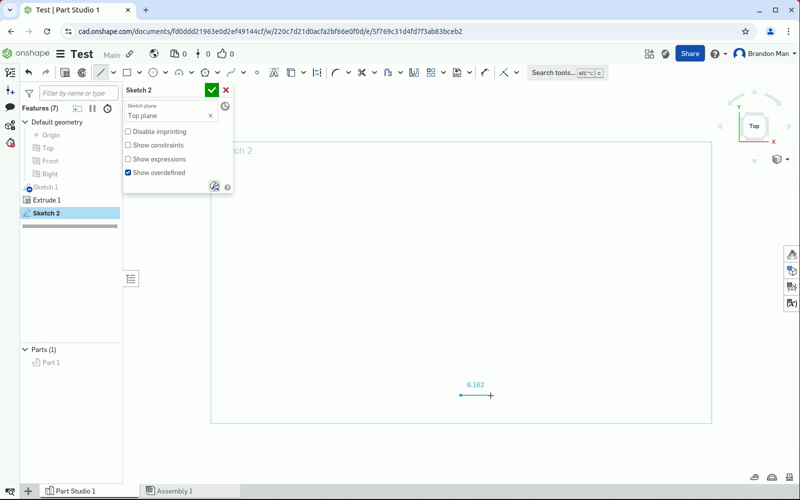
mouse_move(512, 395)
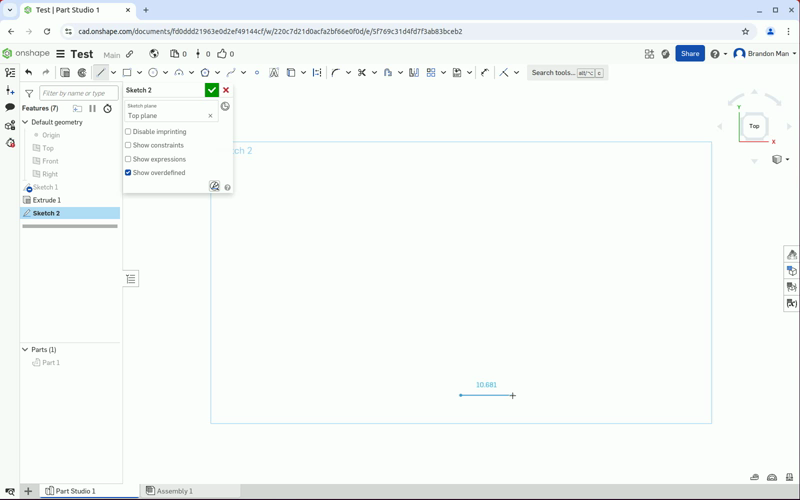
click(512, 395)
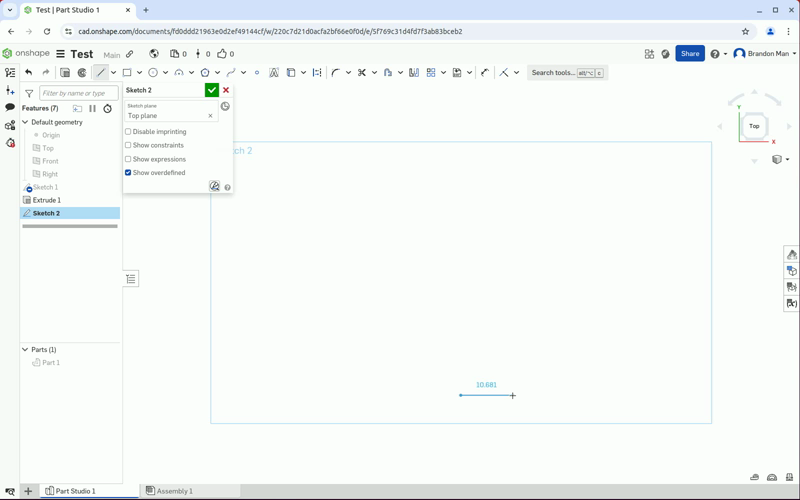
key_up(shift)
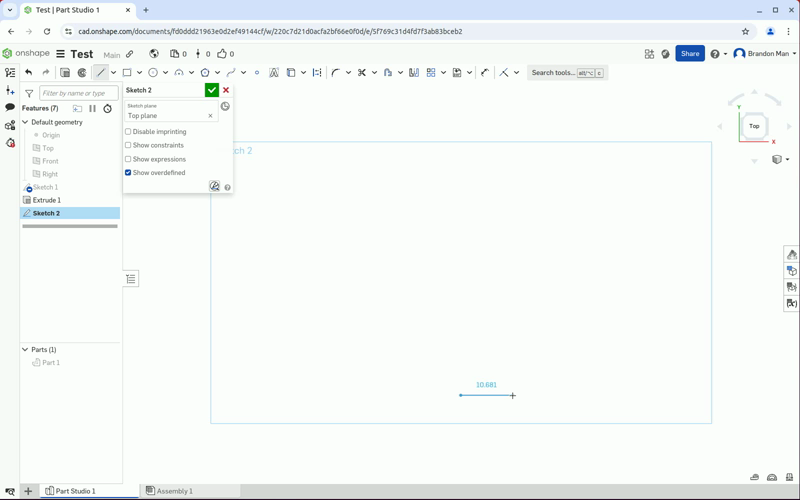
key_down(shift)
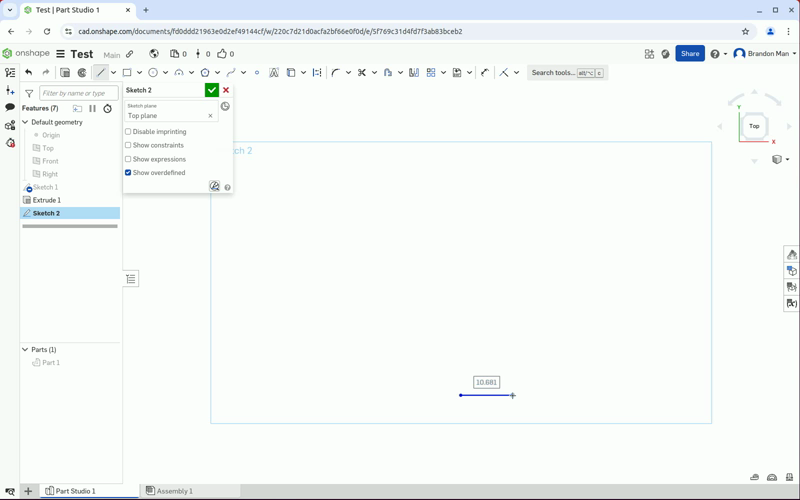
mouse_move(542, 395)
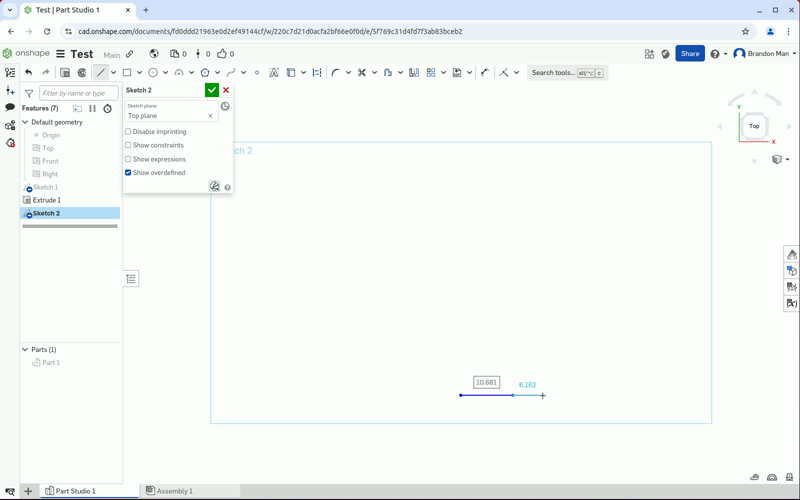
mouse_move(539, 349)
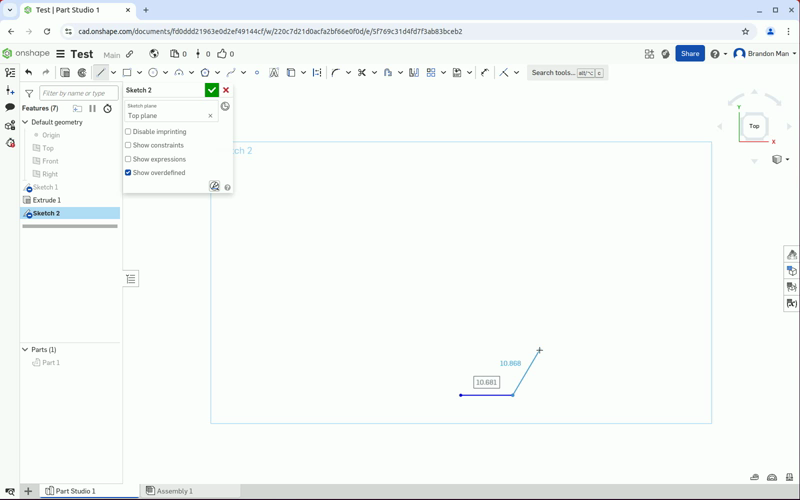
click(539, 349)
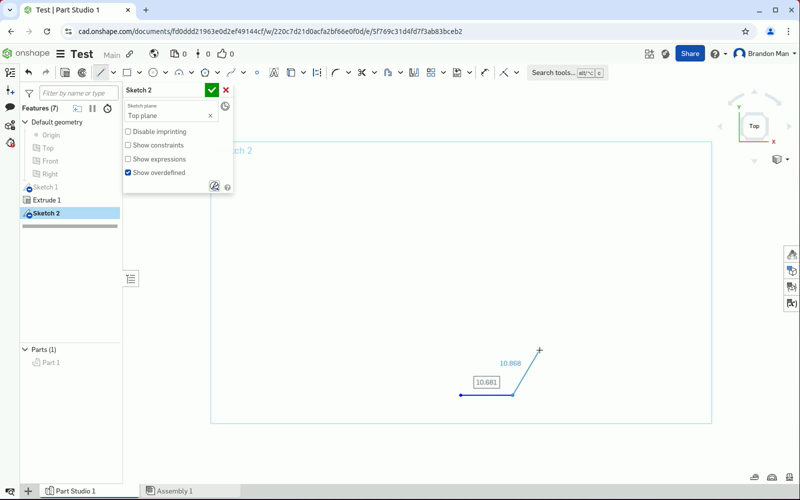
key_up(shift)
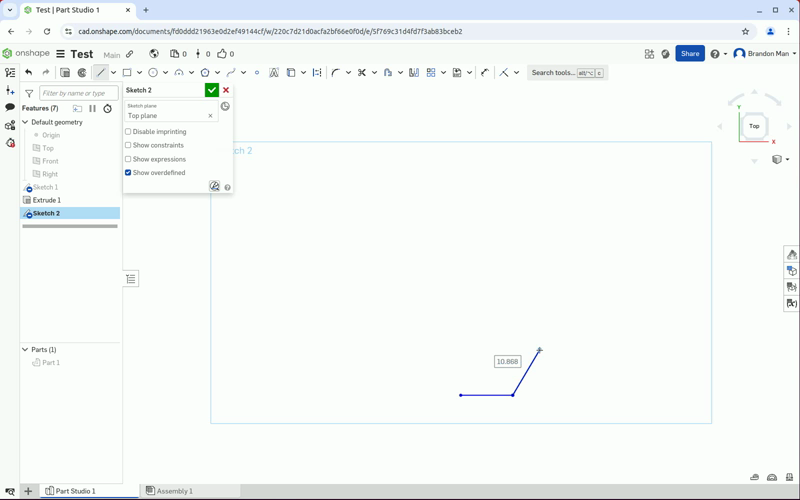
key_down(shift)
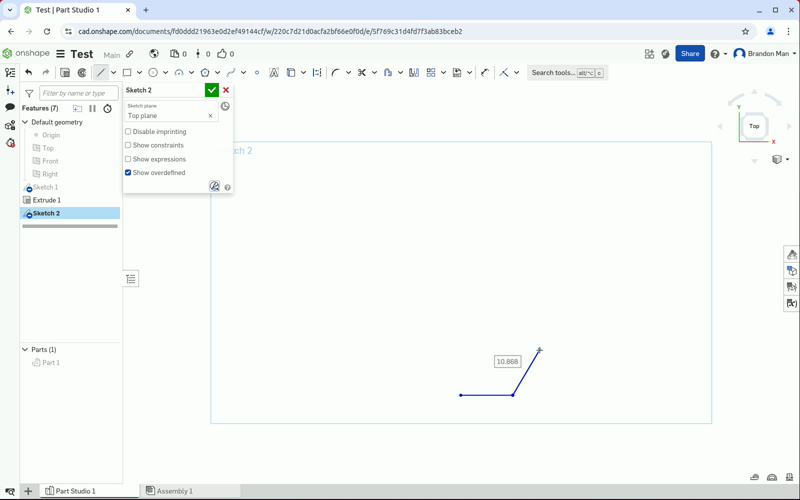
mouse_move(569, 349)
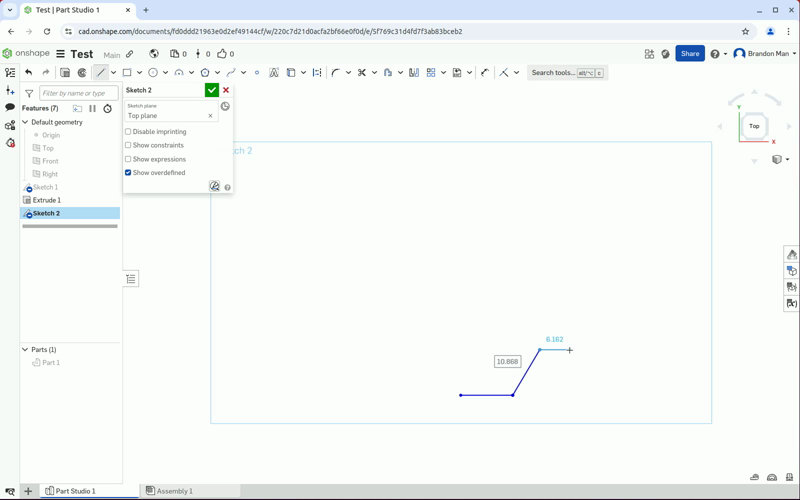
mouse_move(539, 304)
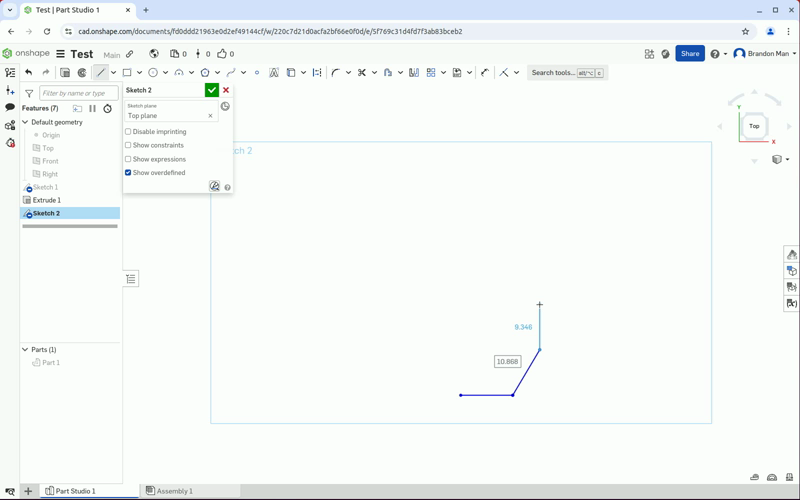
click(539, 304)
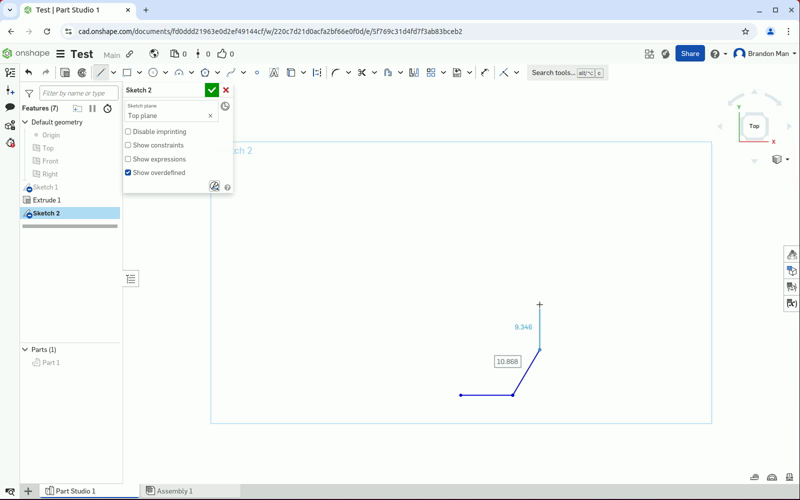
key_up(shift)
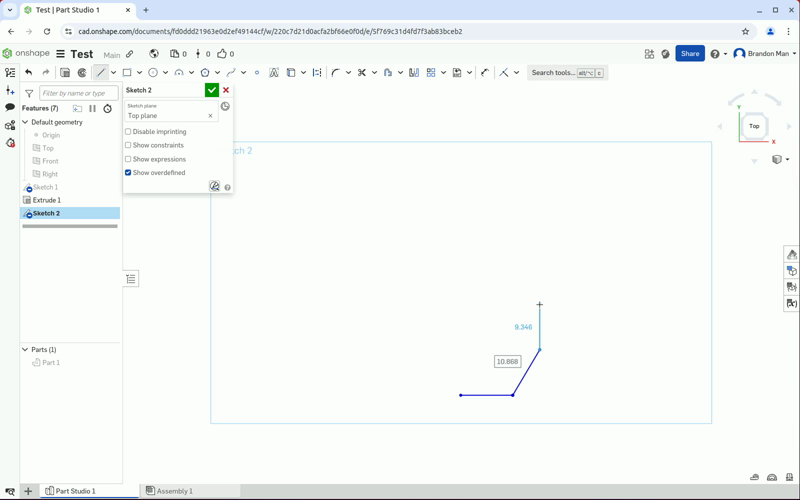
key_down(shift)
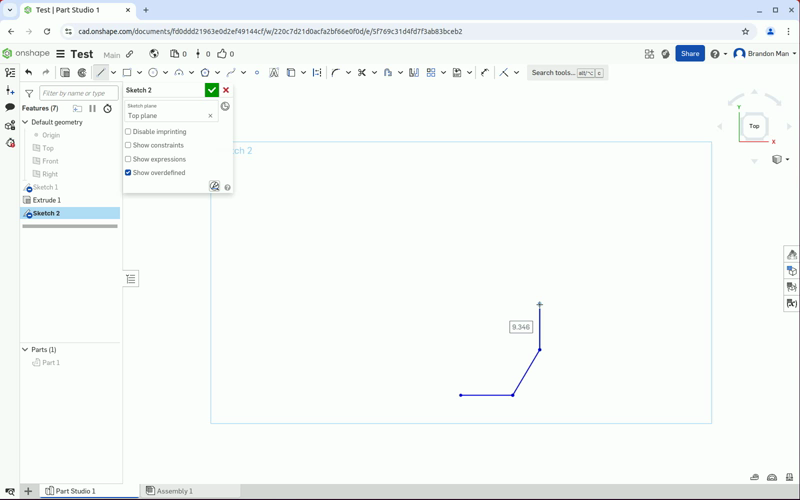
mouse_move(539, 198)
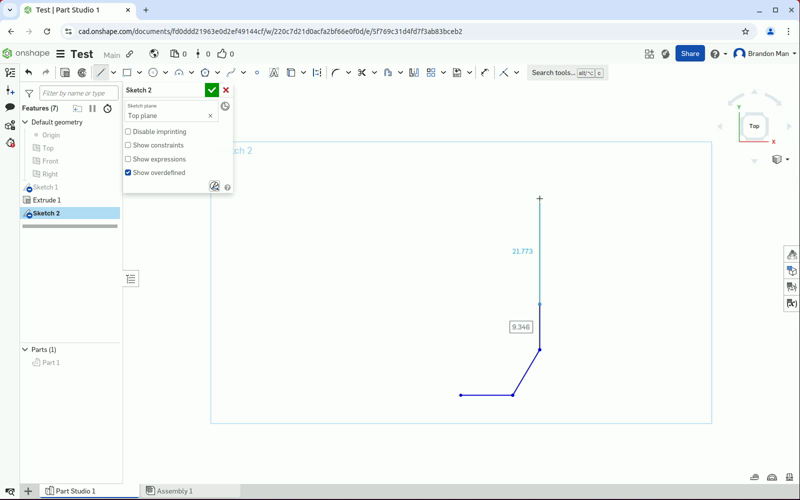
click(539, 198)
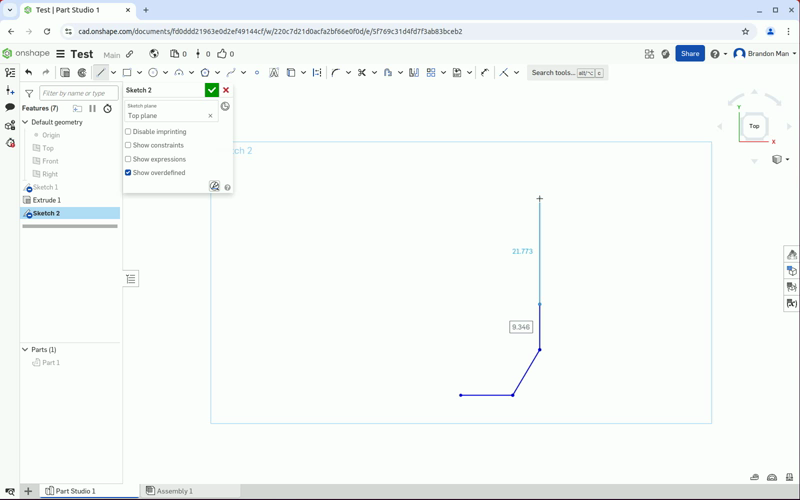
key_up(shift)
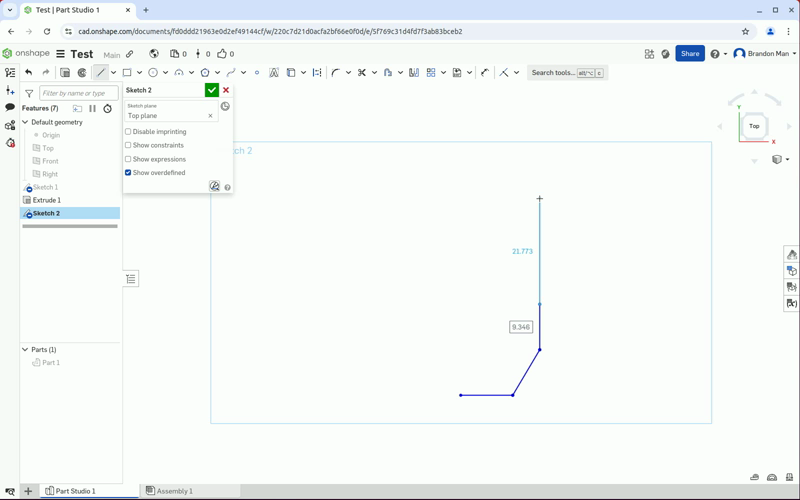
key_down(shift)
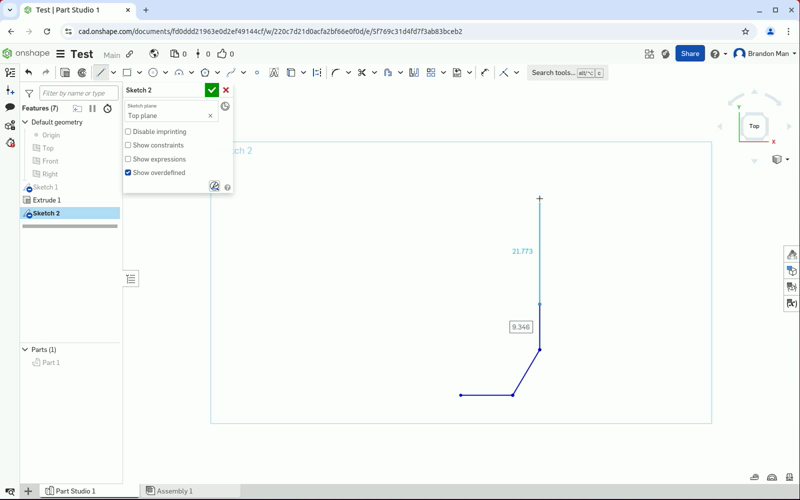
mouse_move(460, 198)
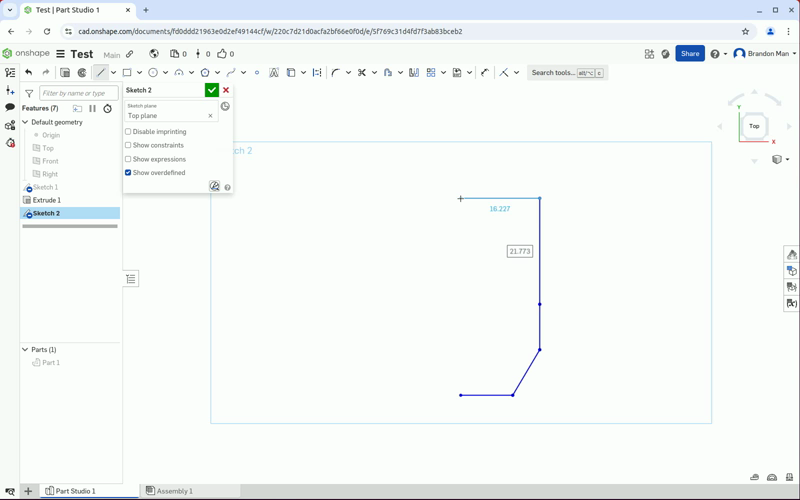
click(460, 198)
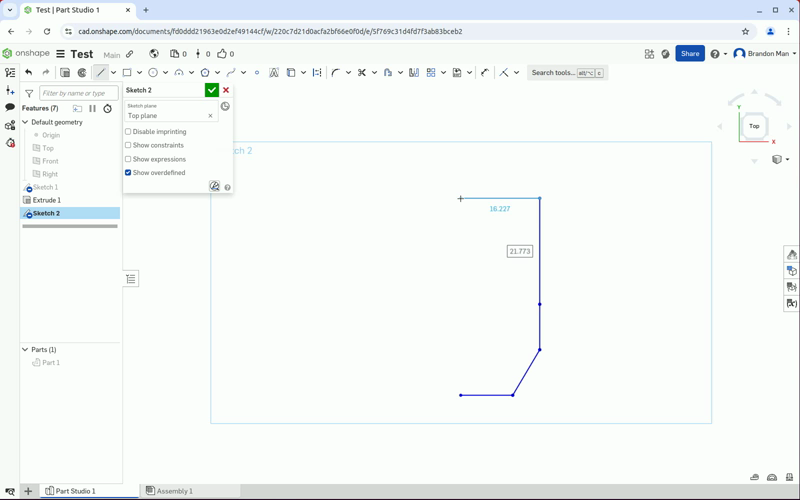
key_up(shift)
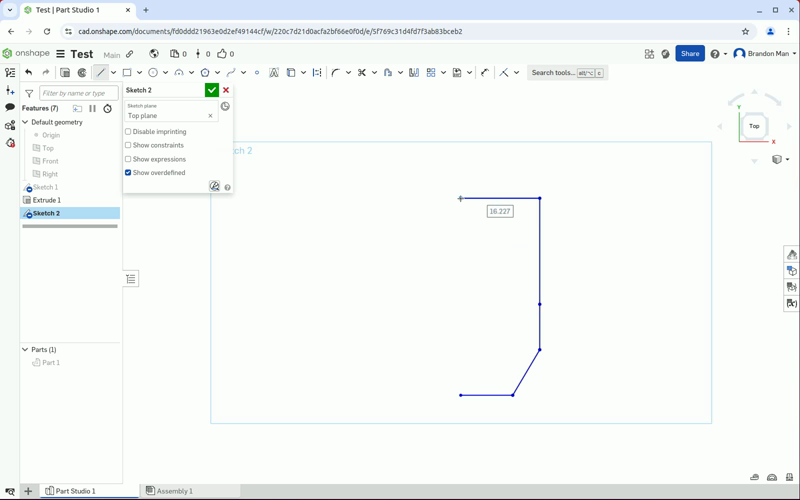
key_down(shift)
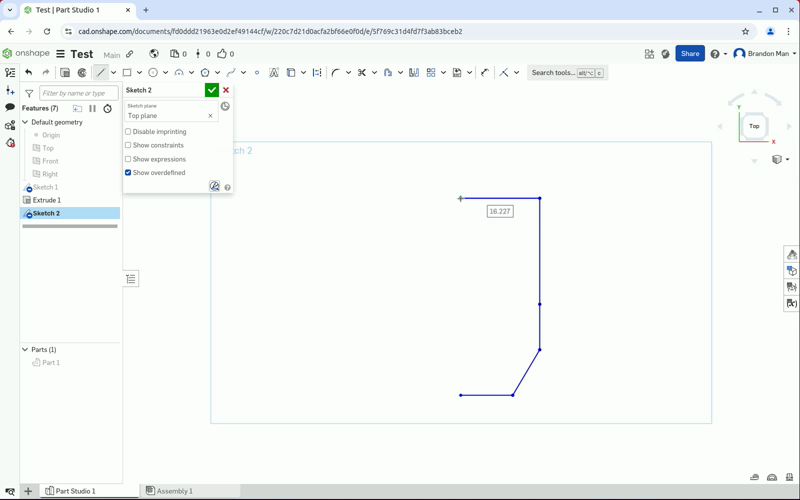
mouse_move(490, 198)
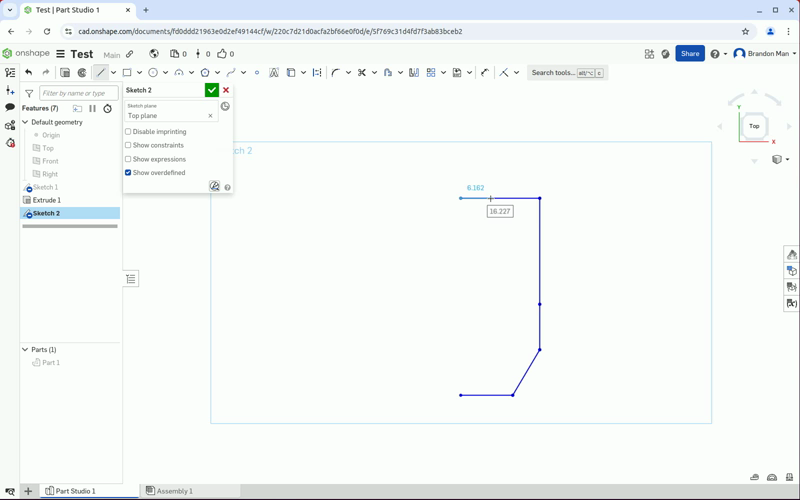
mouse_move(460, 250)
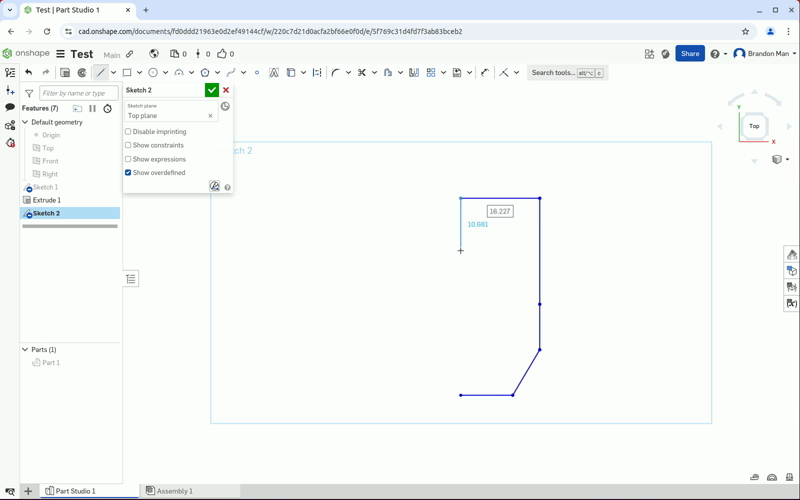
click(460, 250)
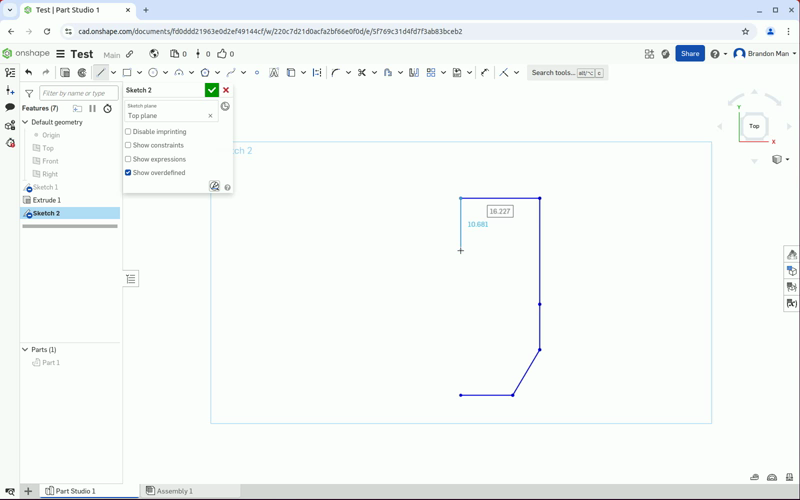
key_up(shift)
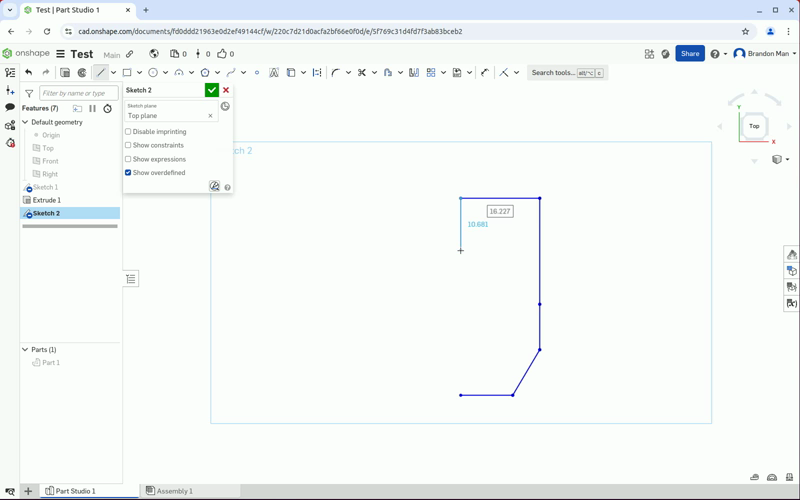
key(esc)
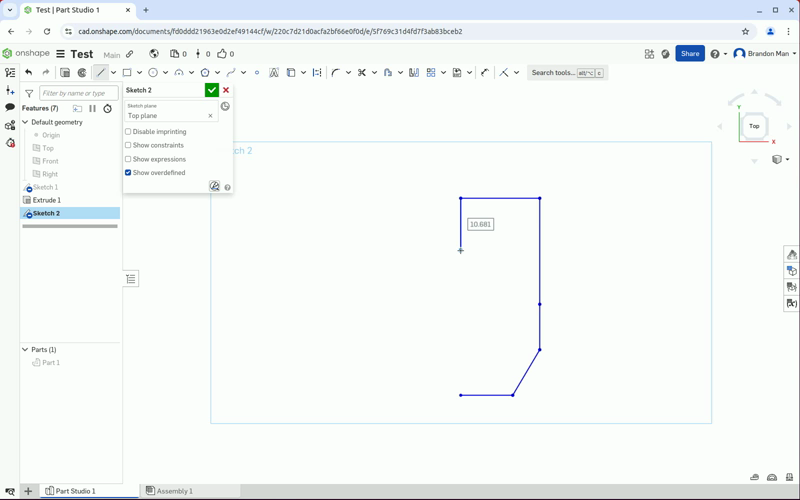
key(a)
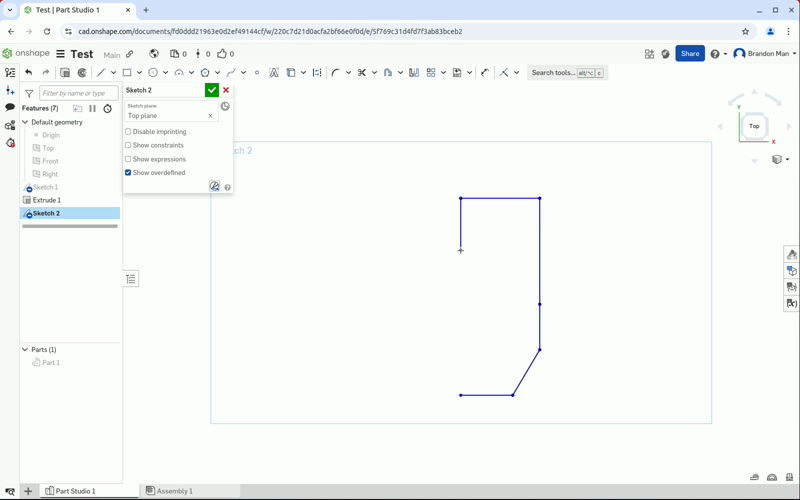
mouse_move(460, 250)
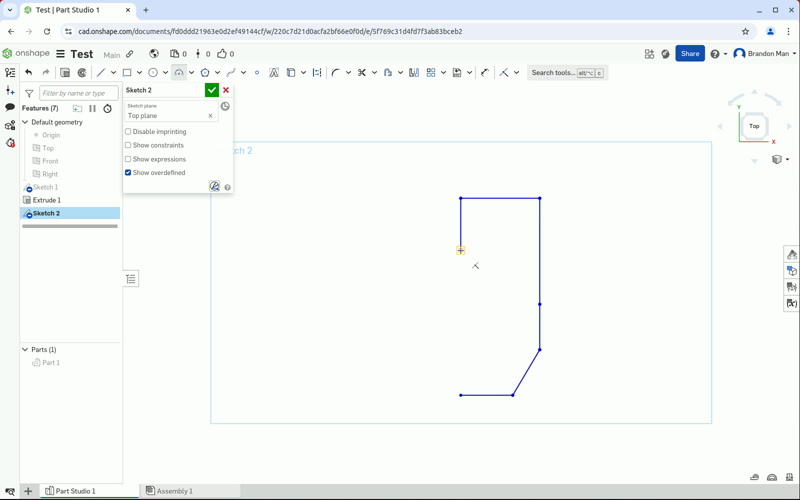
click(460, 250)
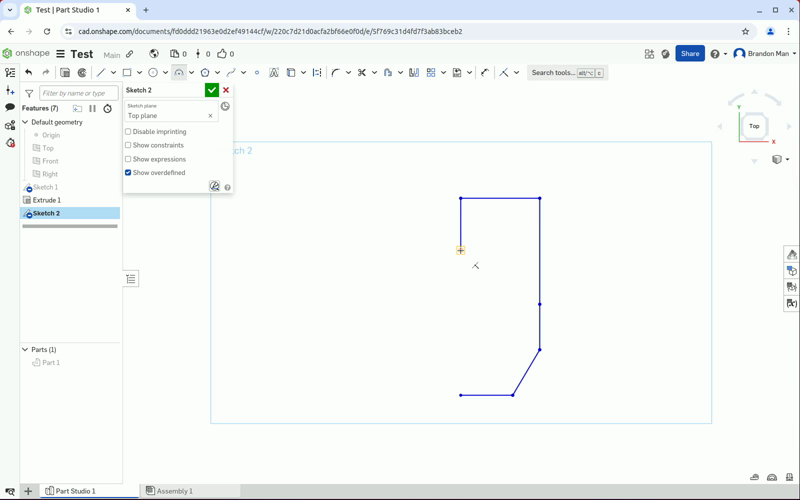
key_down(shift)
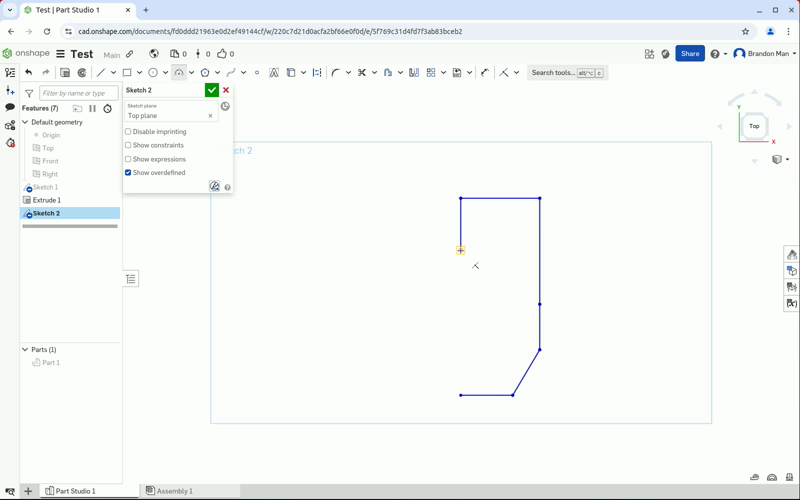
mouse_move(460, 356)
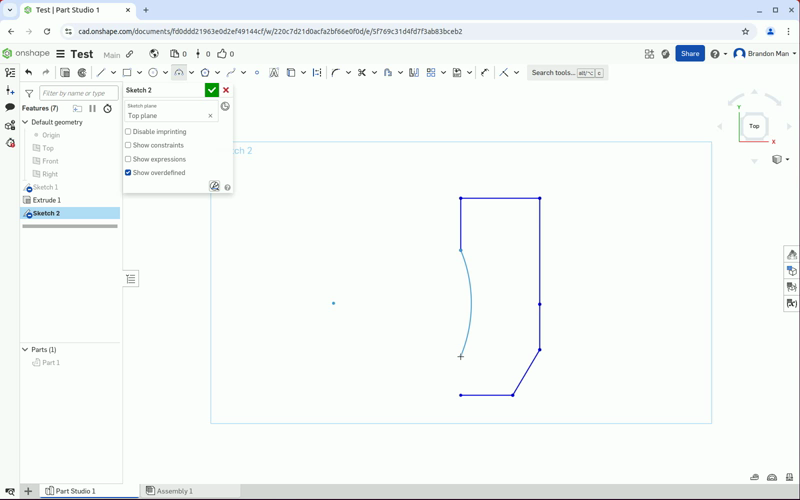
click(460, 356)
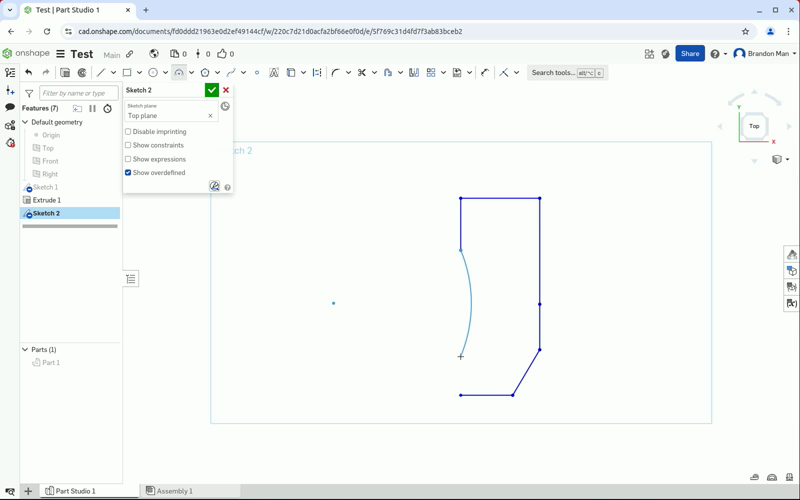
mouse_move(513, 303)
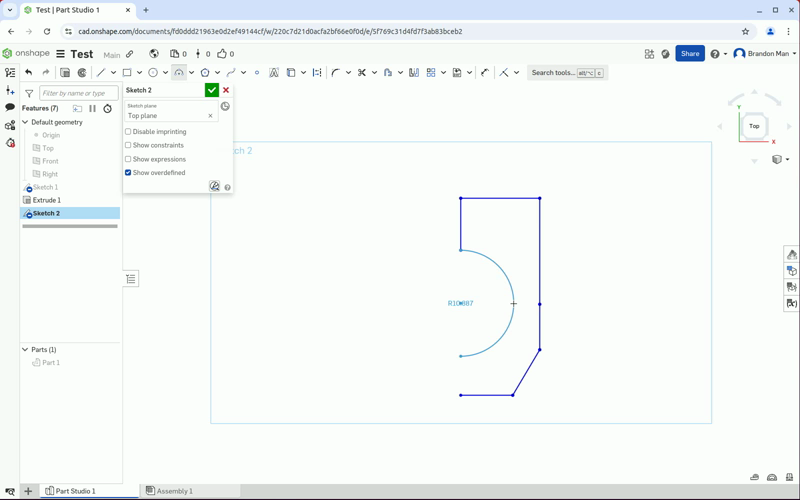
click(513, 303)
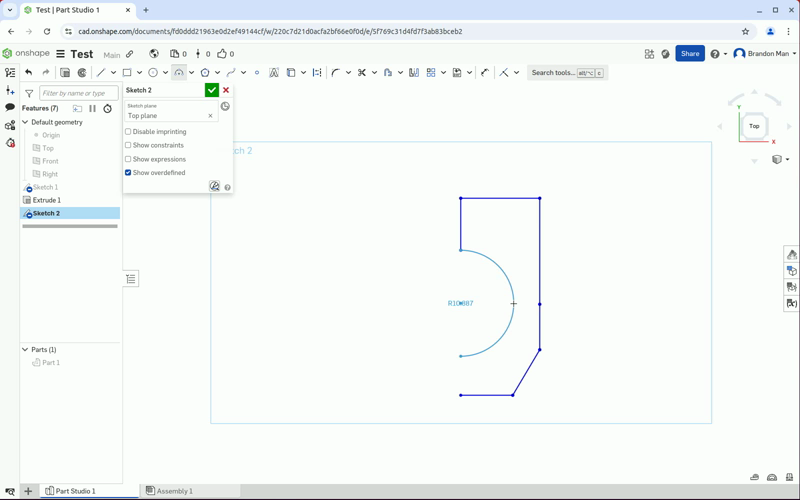
key_up(shift)
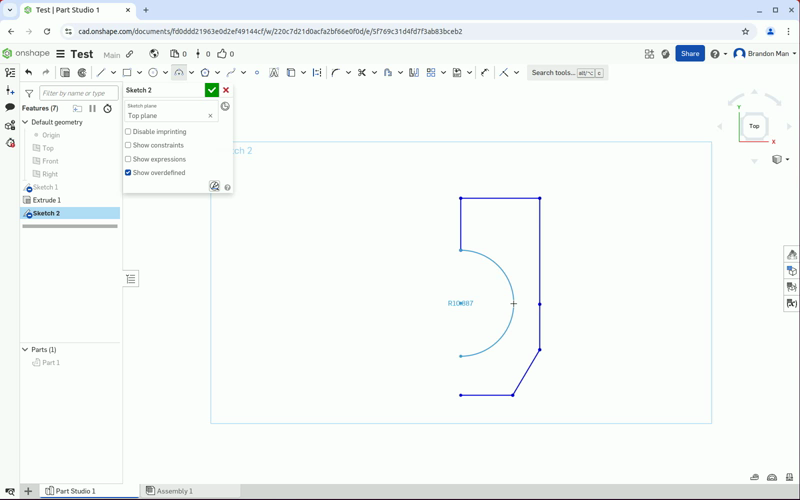
key(esc)
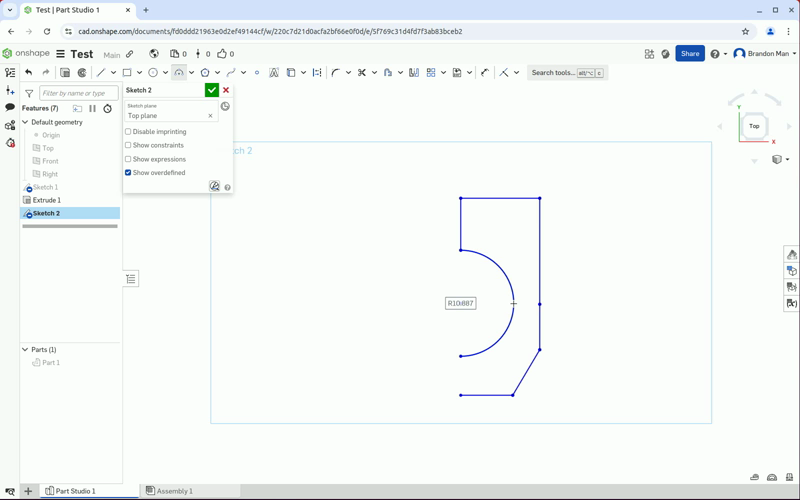
key(l)
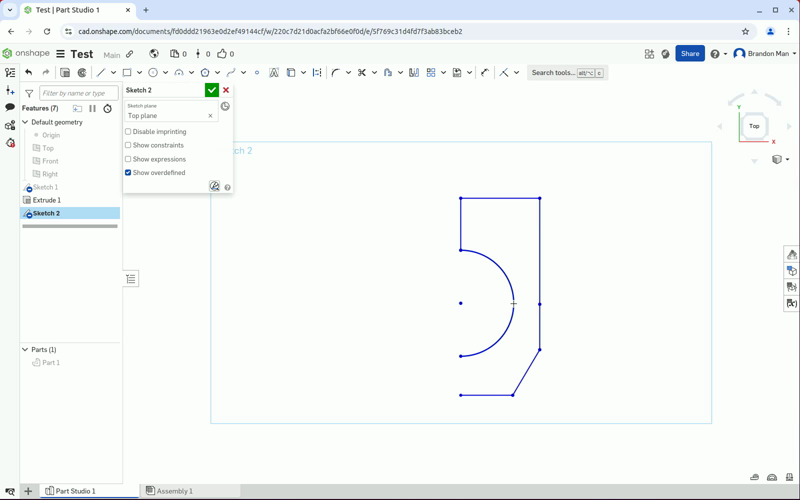
mouse_move(460, 356)
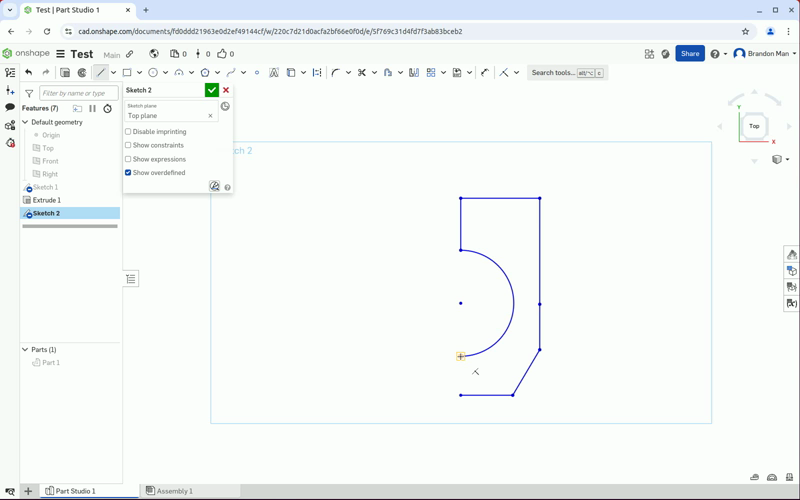
click(460, 356)
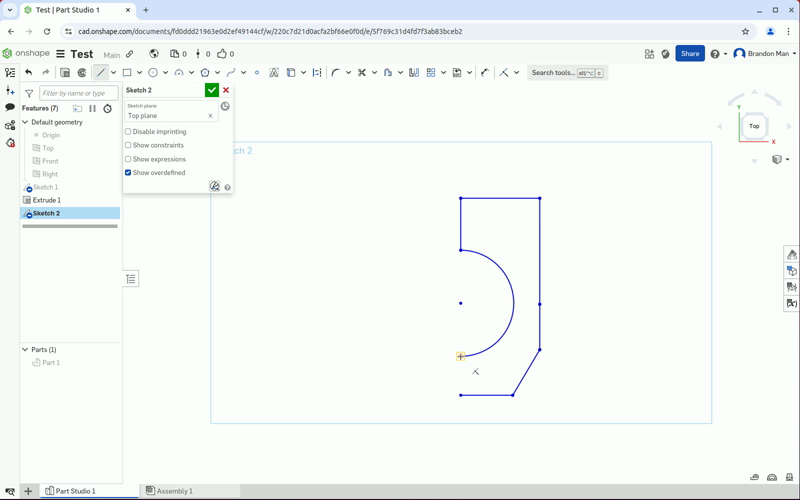
mouse_move(490, 356)
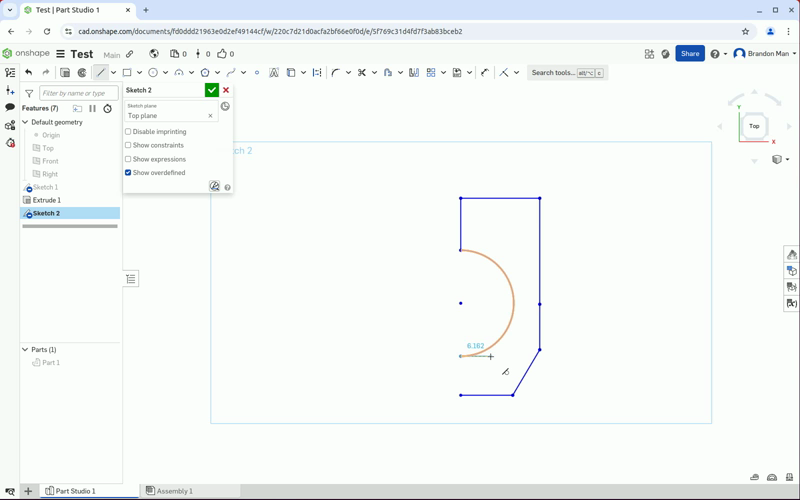
key_down(shift)
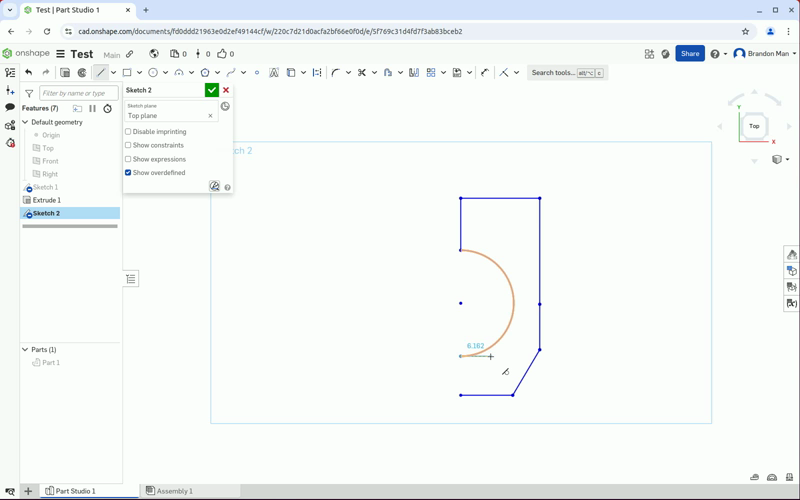
mouse_move(460, 395)
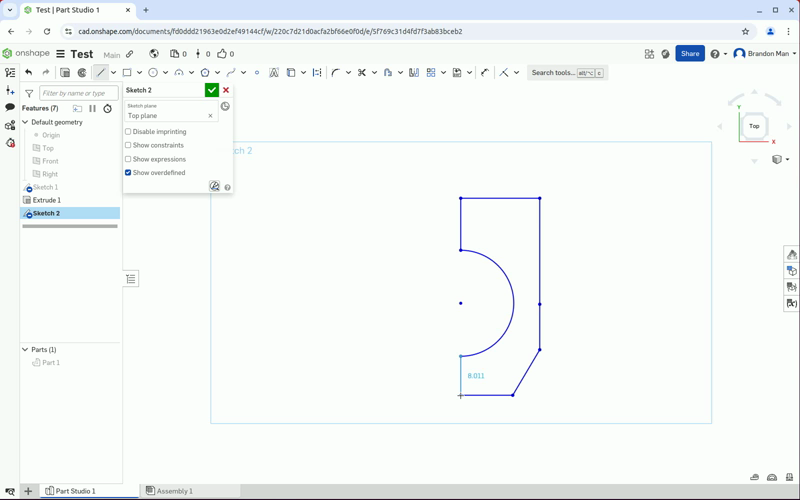
key_up(shift)
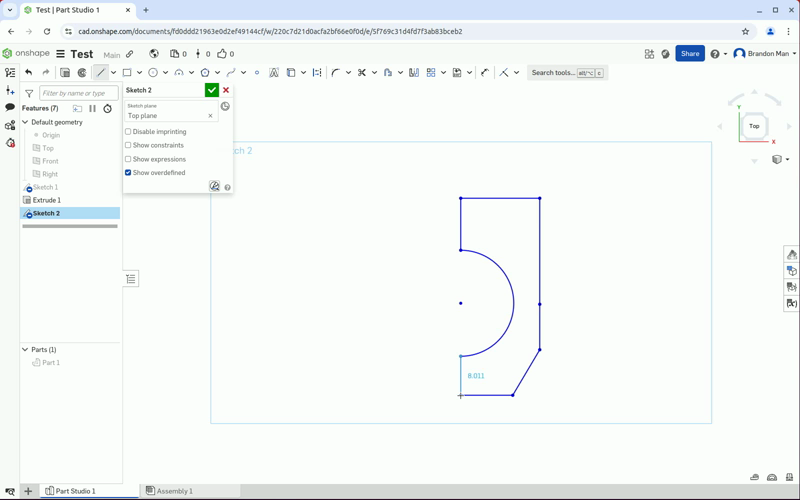
click(460, 395)
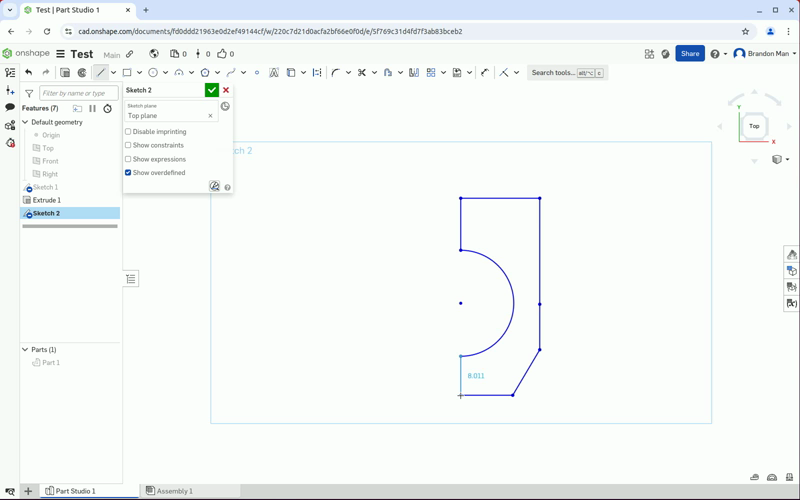
key(esc)
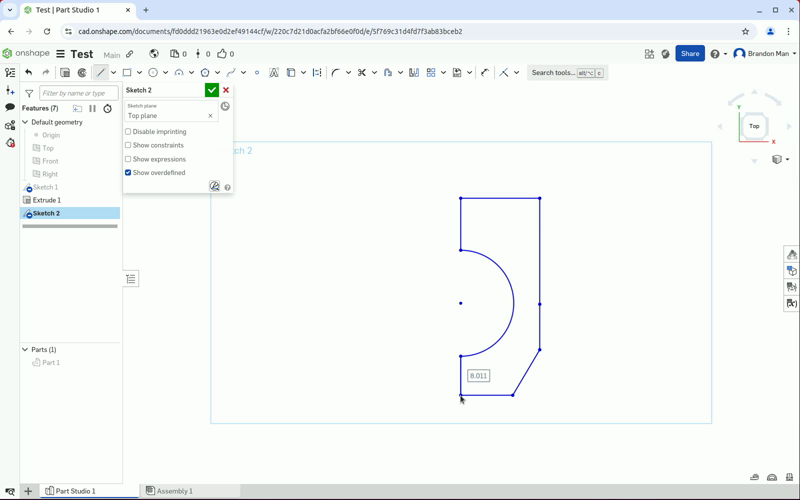
mouse_move(493, 329)
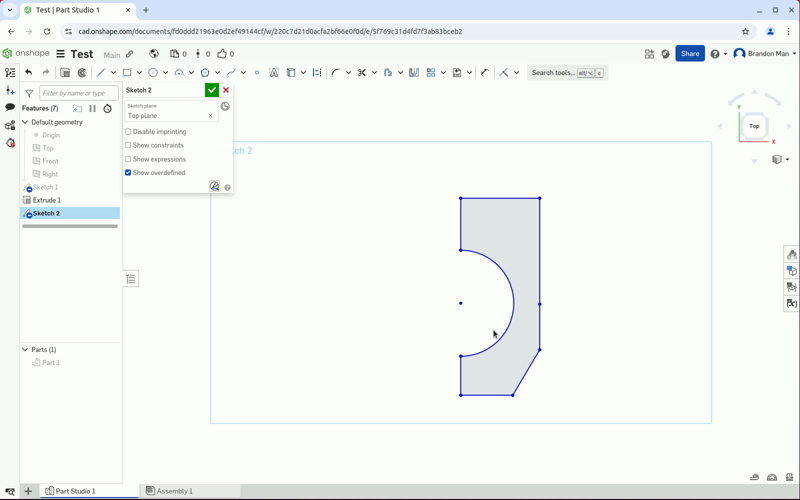
scroll(6)
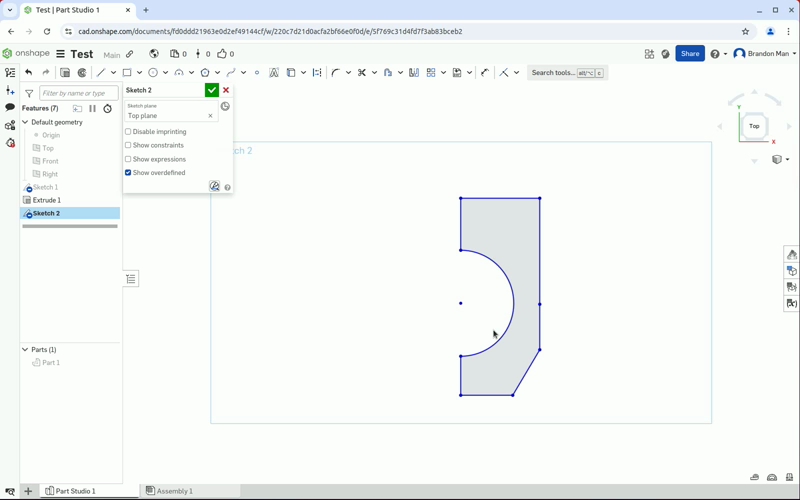
scroll(6)
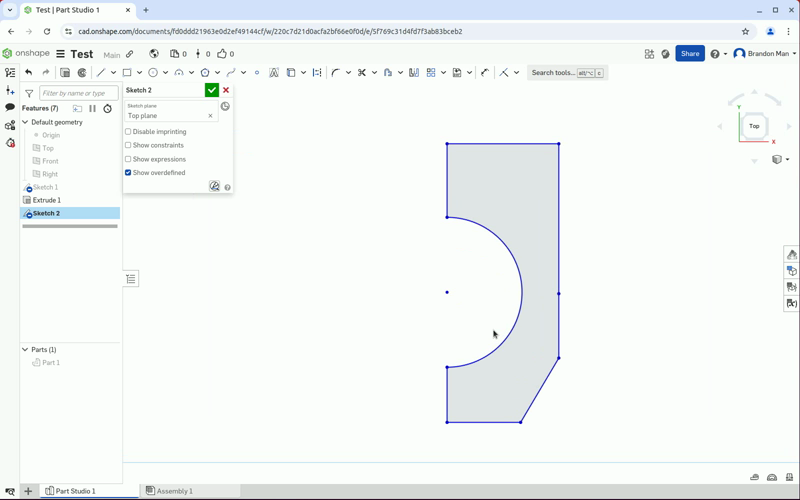
scroll(6)
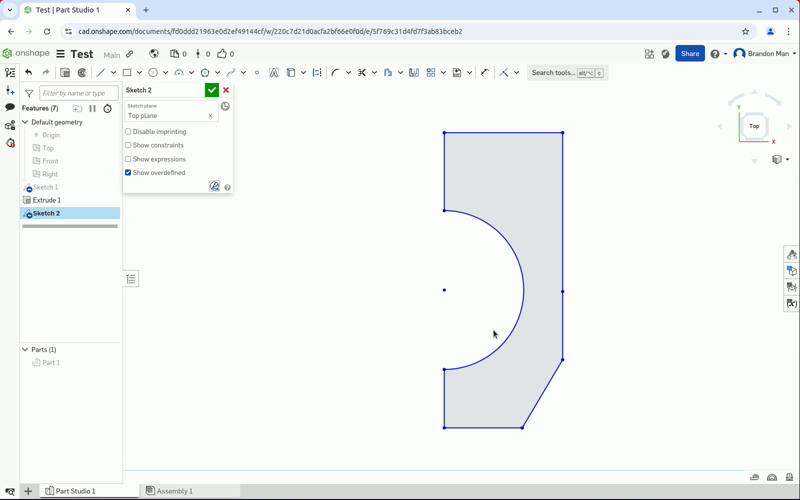
scroll(6)
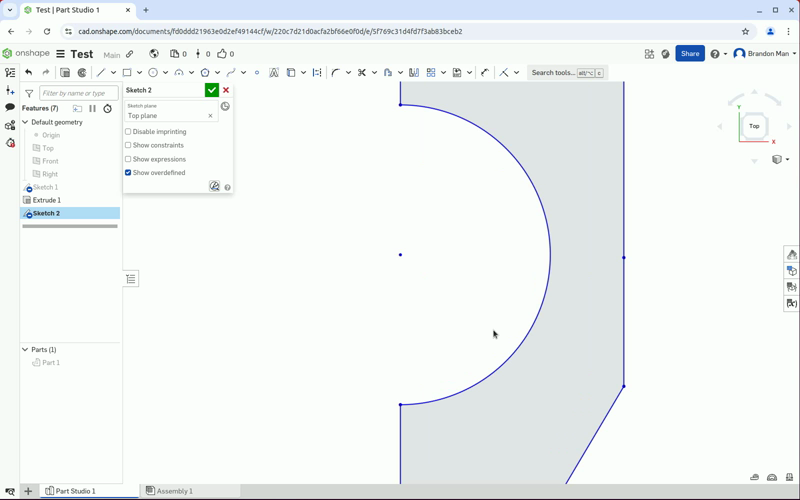
scroll(6)
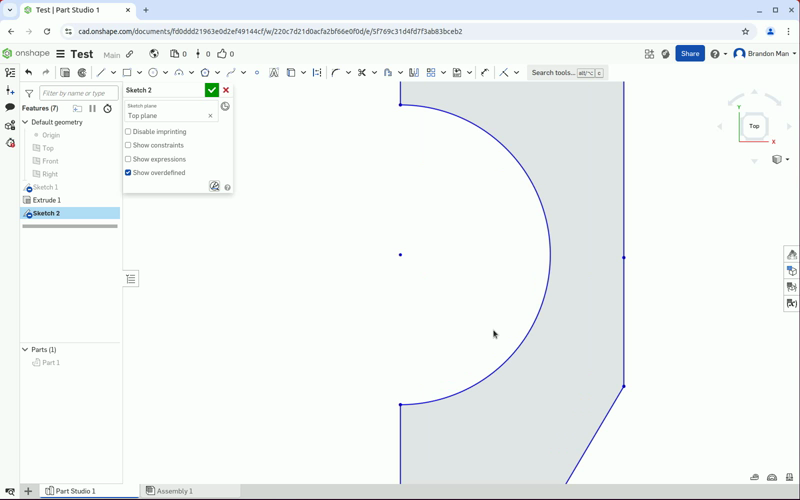
scroll(6)
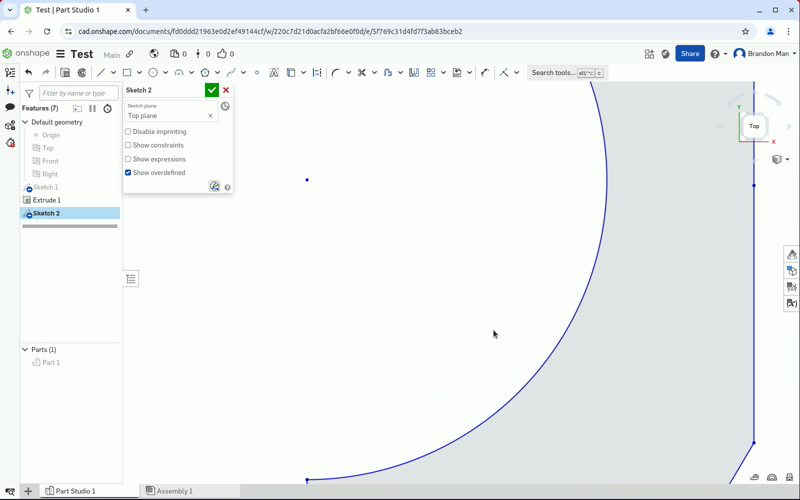
scroll(6)
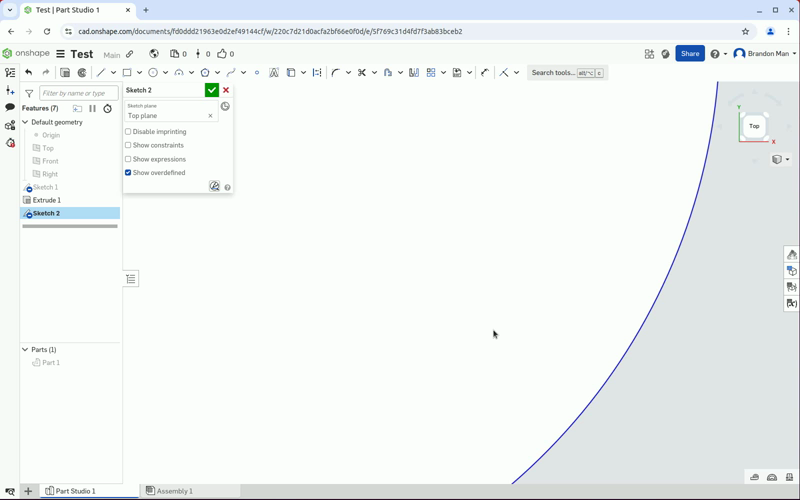
click(493, 329)
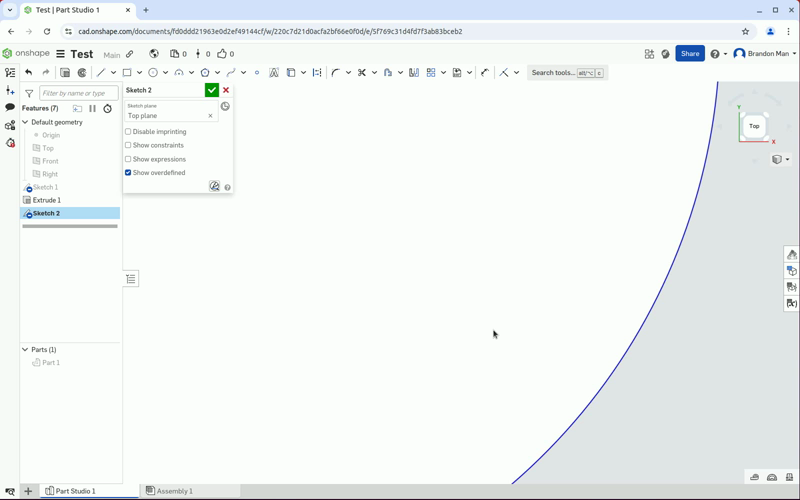
scroll(-6)
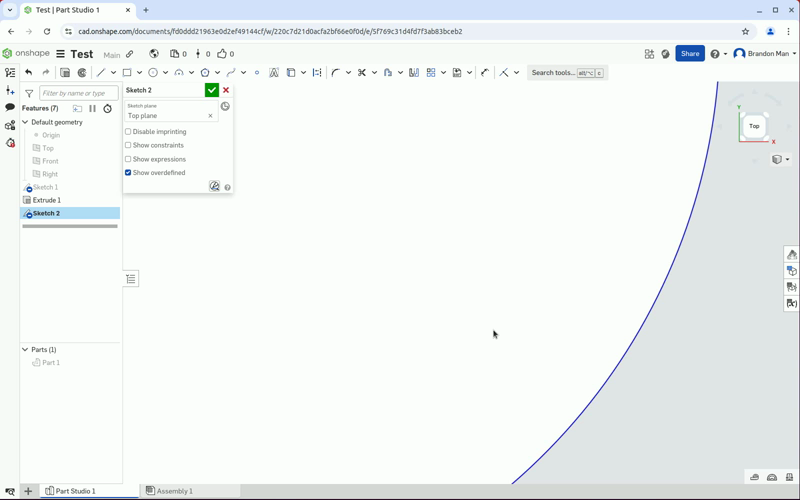
scroll(-6)
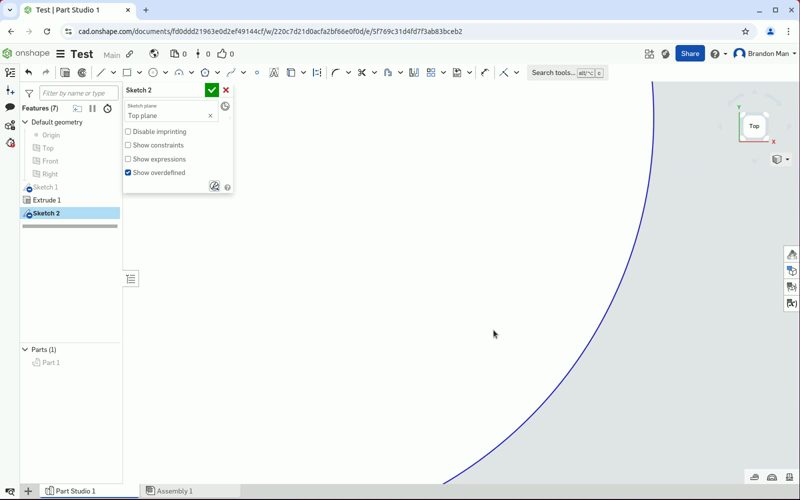
scroll(-6)
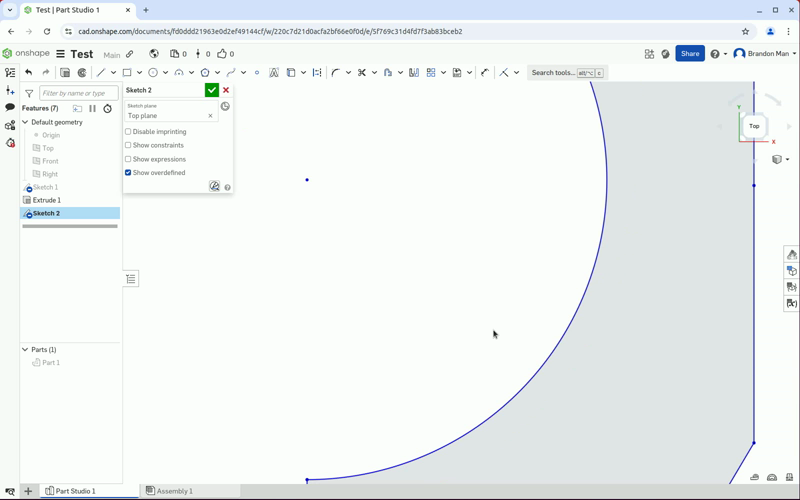
scroll(-6)
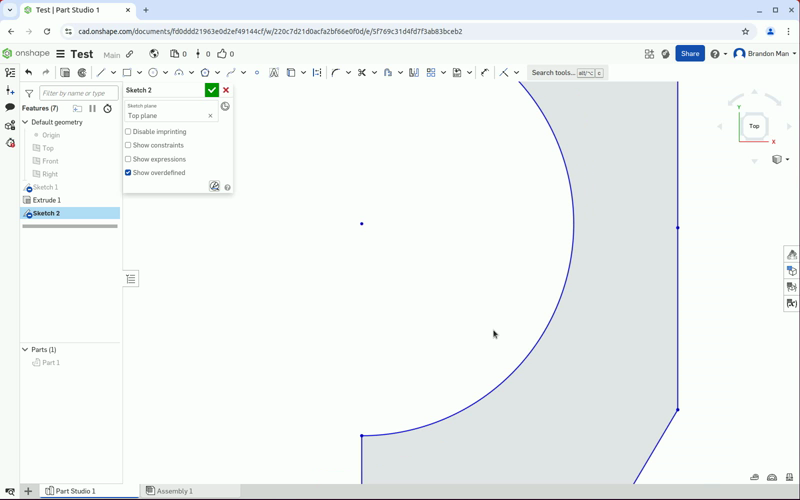
scroll(-6)
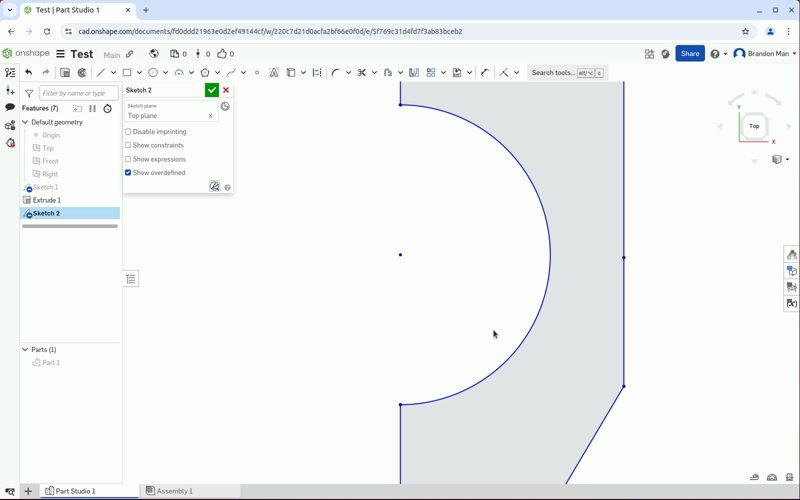
scroll(-6)
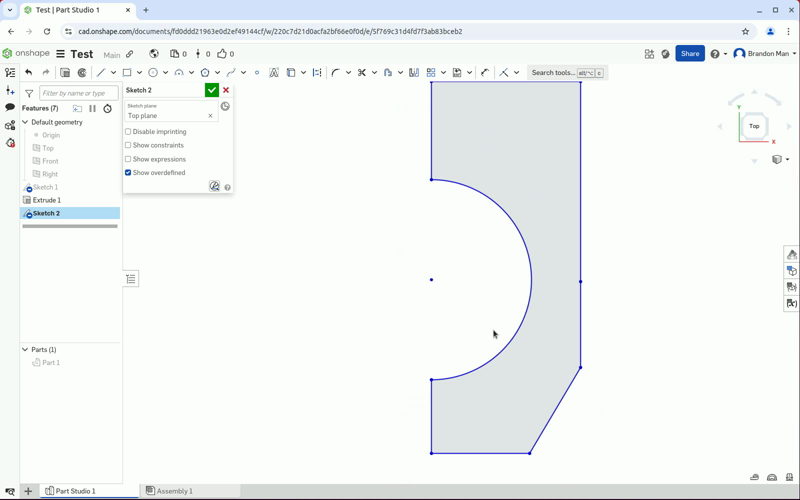
scroll(-6)
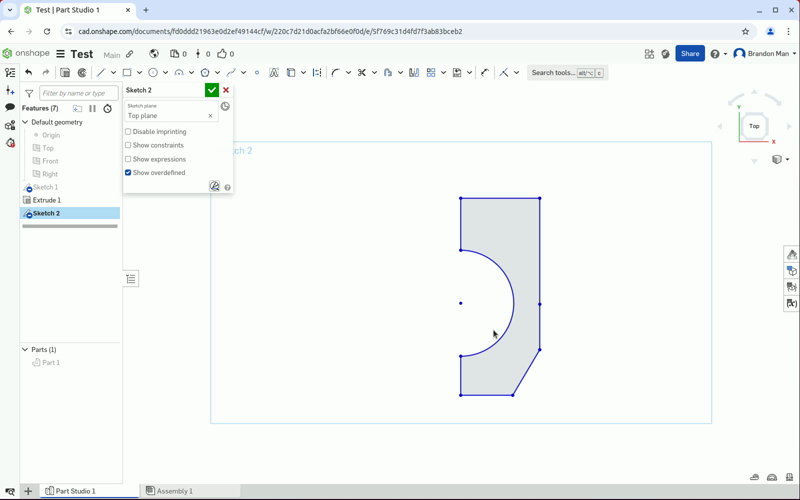
mouse_move(73, 352)
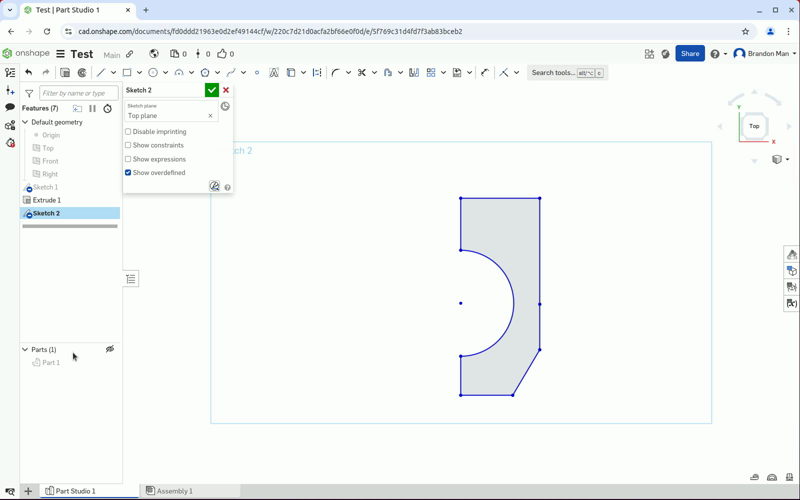
key(shift+y)
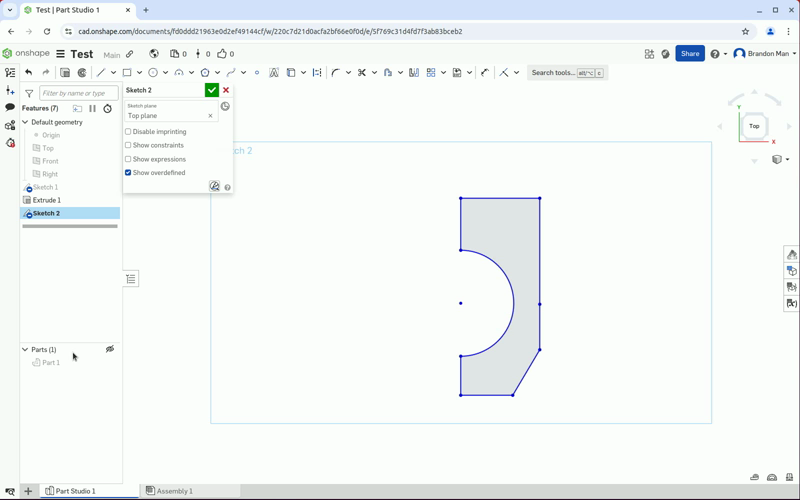
key(shift+e)
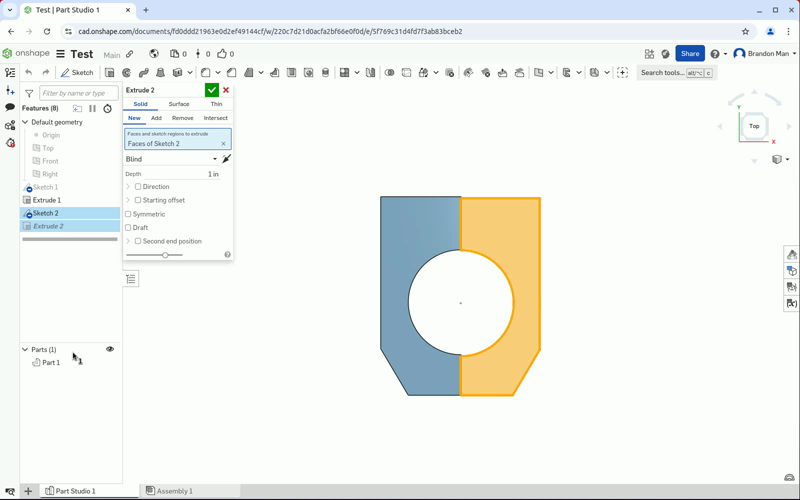
mouse_move(143, 106)
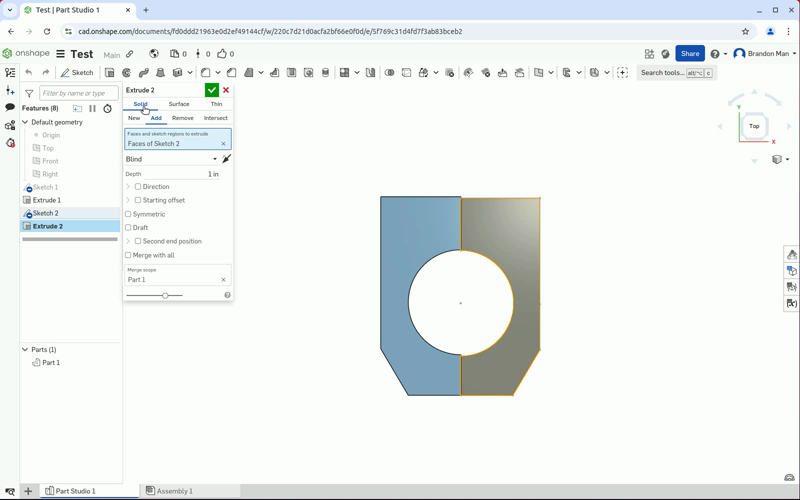
click(143, 106)
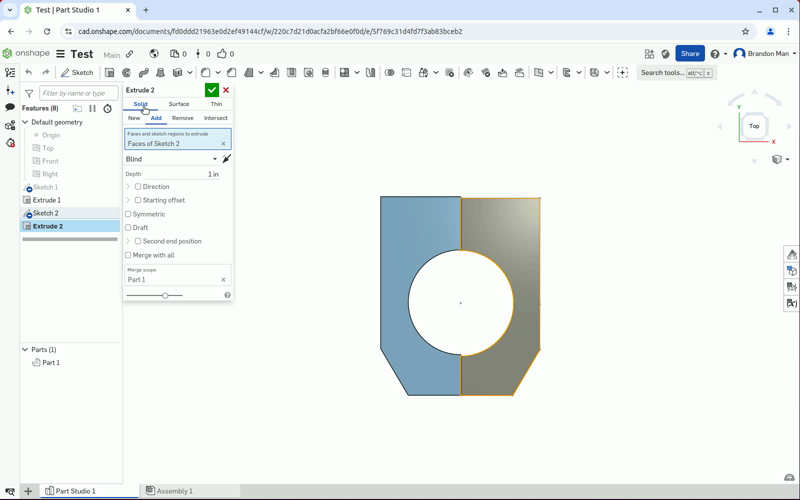
mouse_move(137, 120)
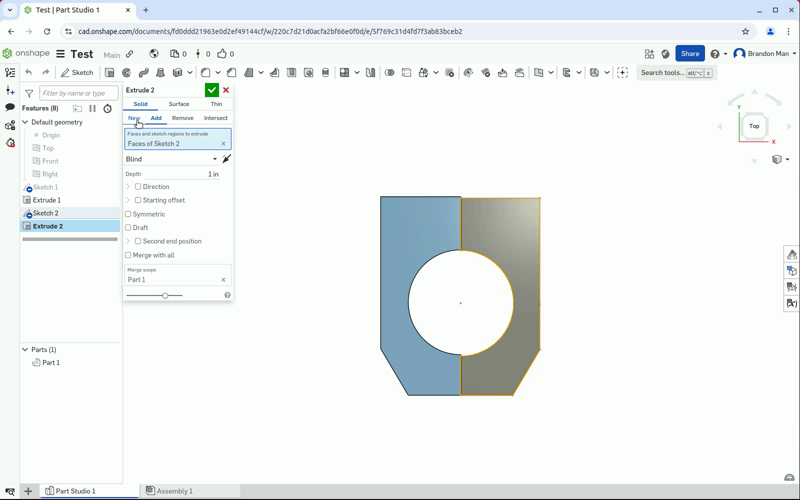
click(137, 120)
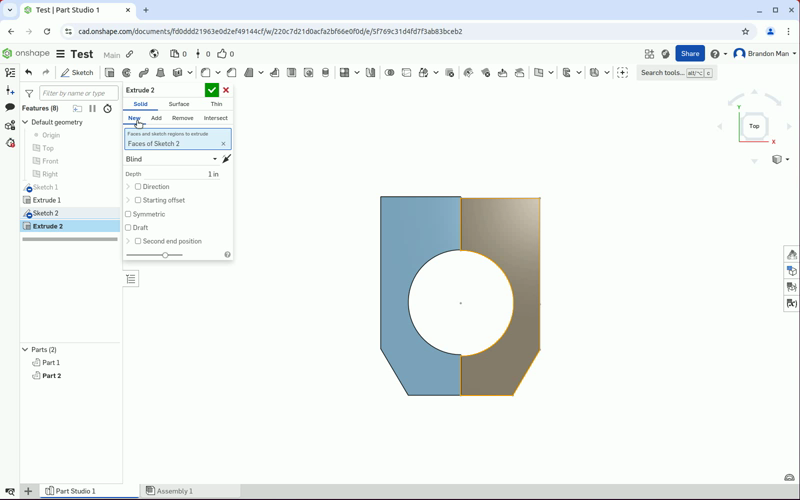
key(tab, 4)
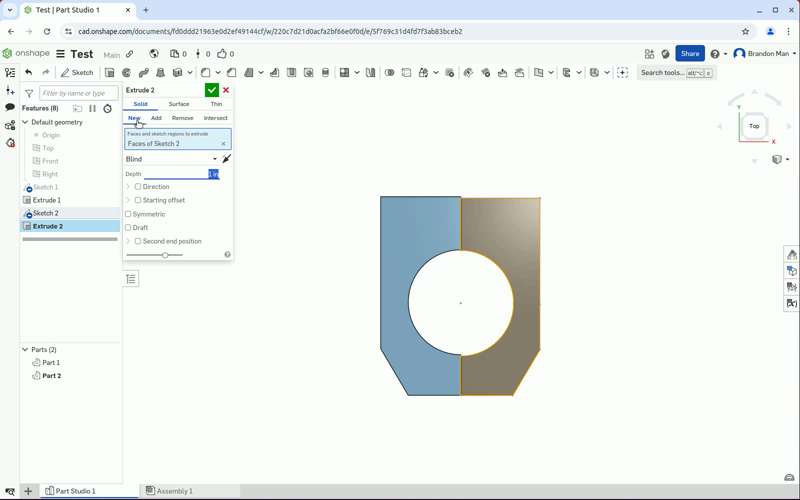
text(2.648)
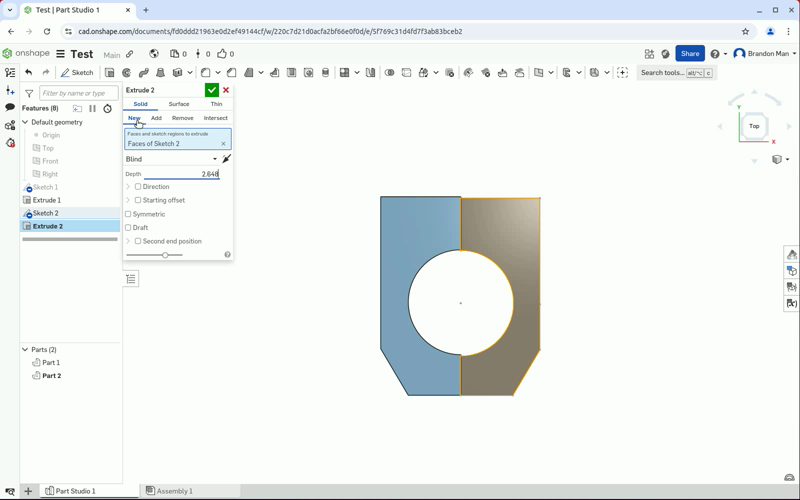
key(enter)
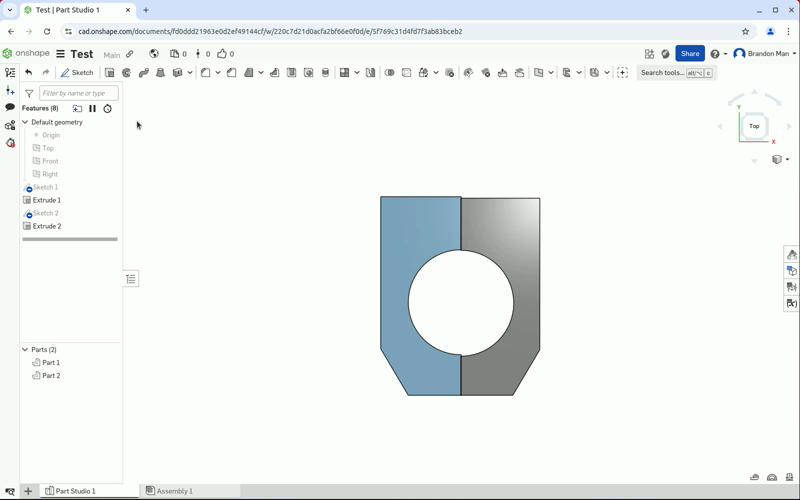
key(shift+h)
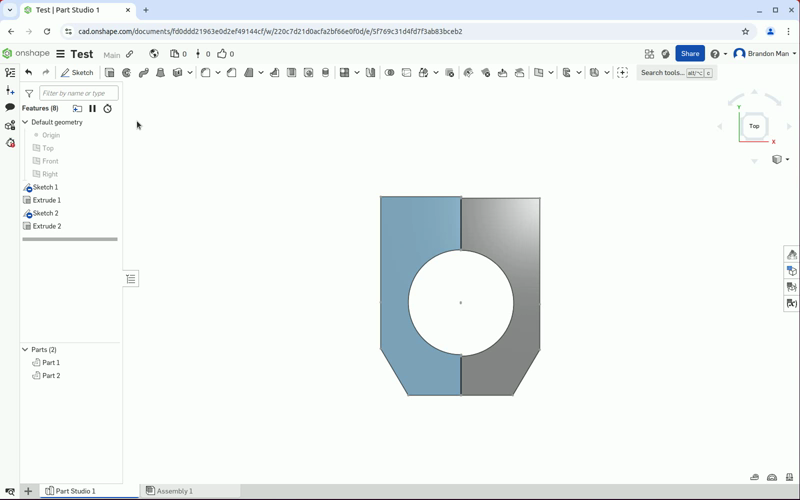
key(shift+h)
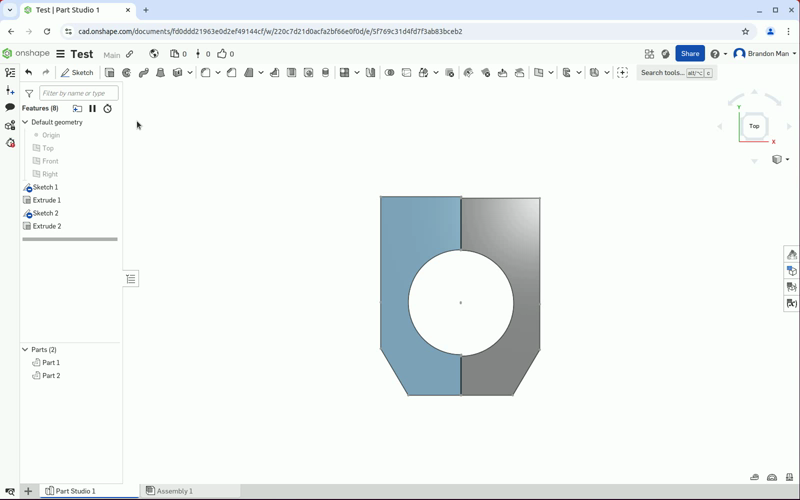
key(shift+7)
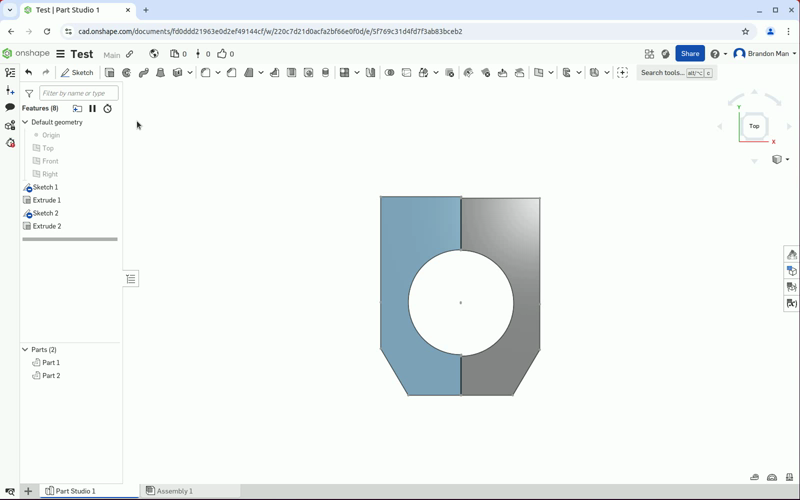
key(up, 3)
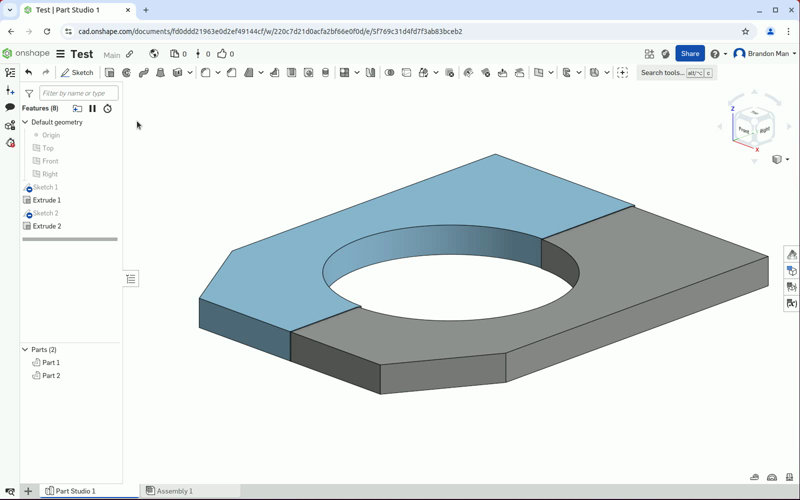
key(left, 3)
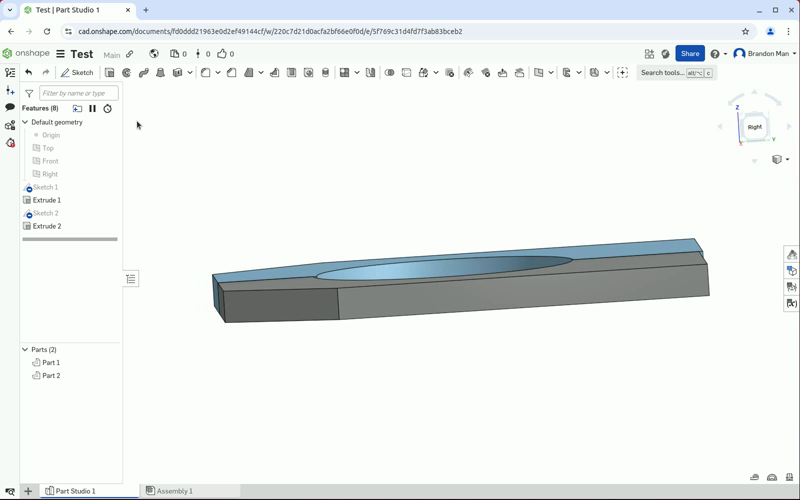
key(right, 3)
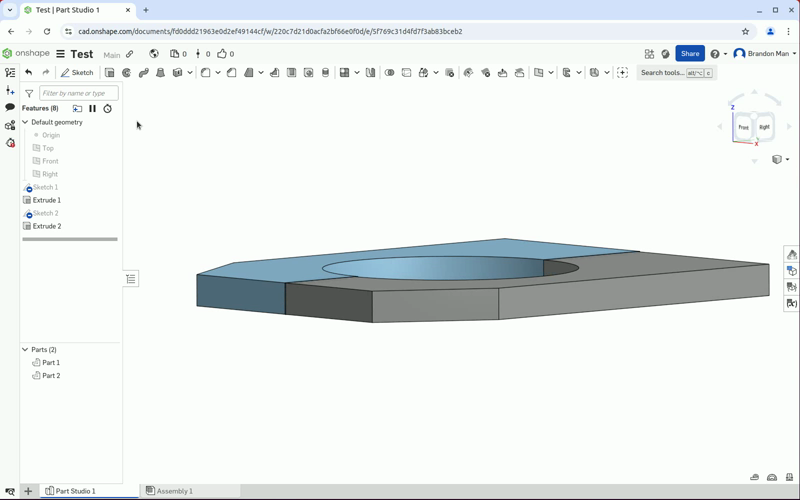
key(down, 3)
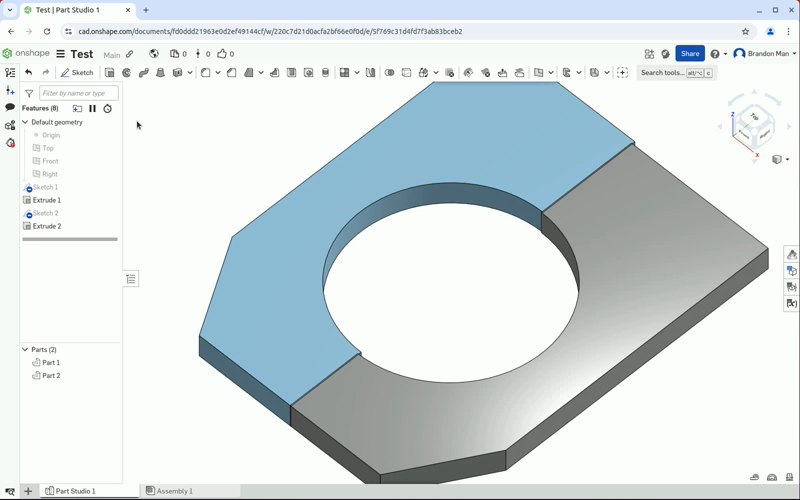
mouse_move(73, 189)
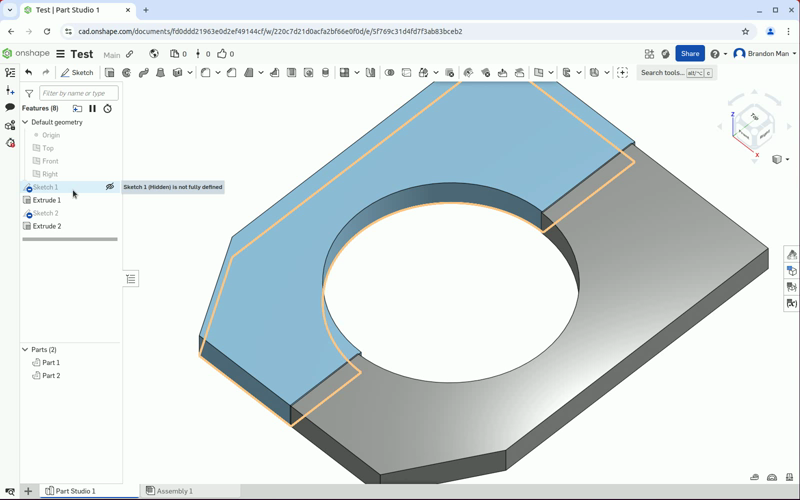
click(73, 189)